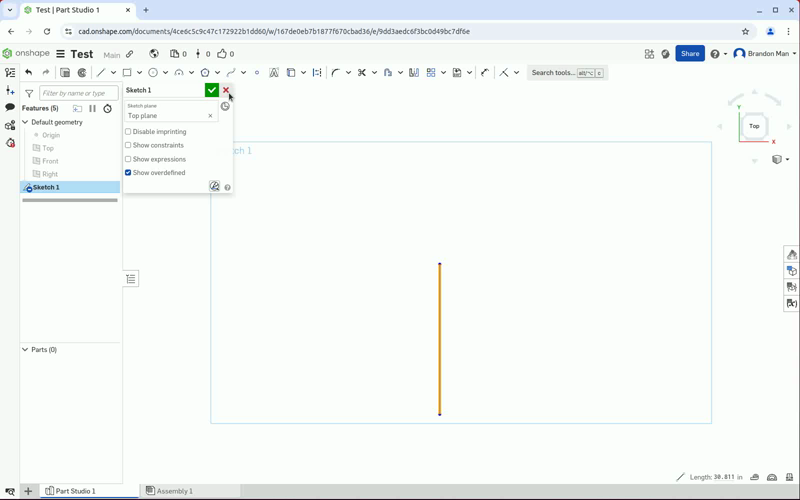
key(shift+h)
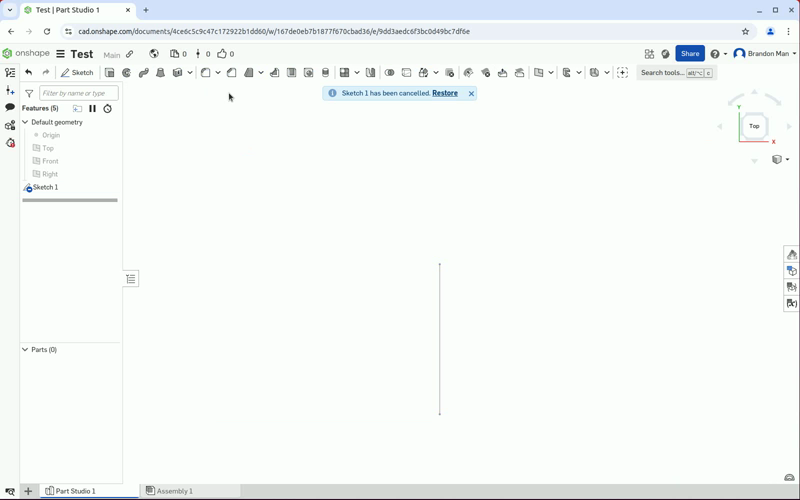
key(shift+s)
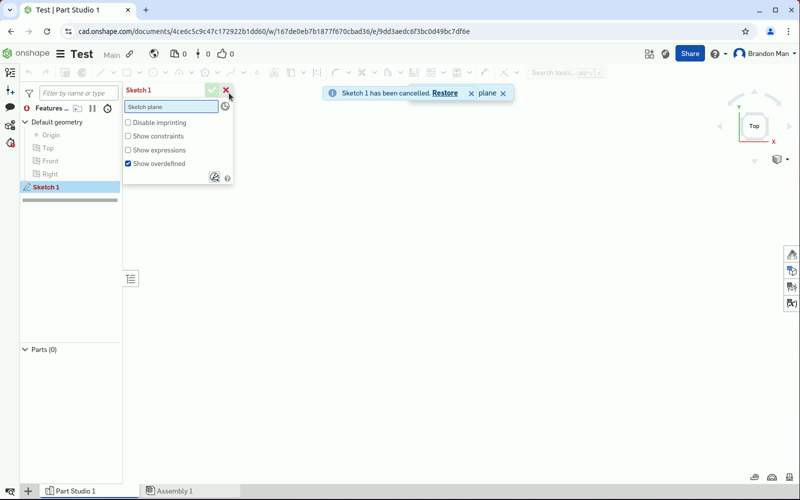
mouse_move(73, 150)
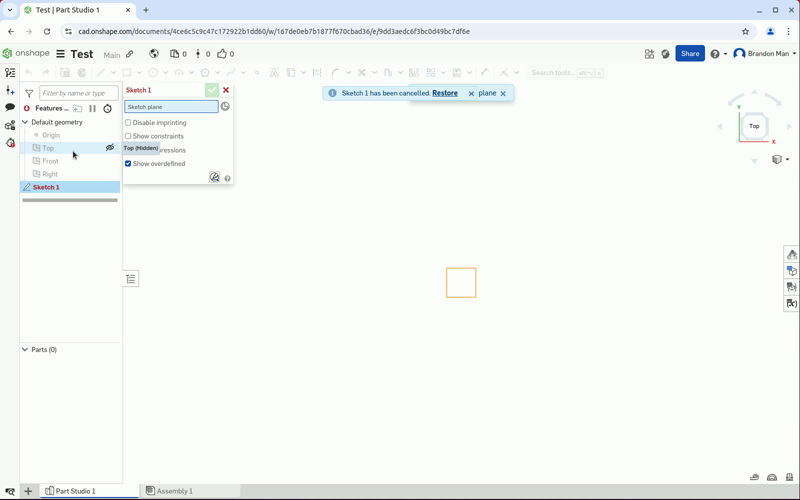
click(73, 150)
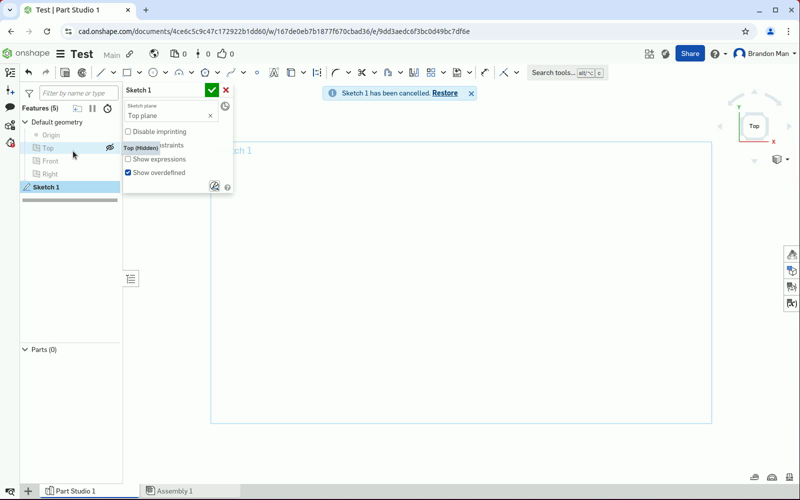
mouse_move(73, 352)
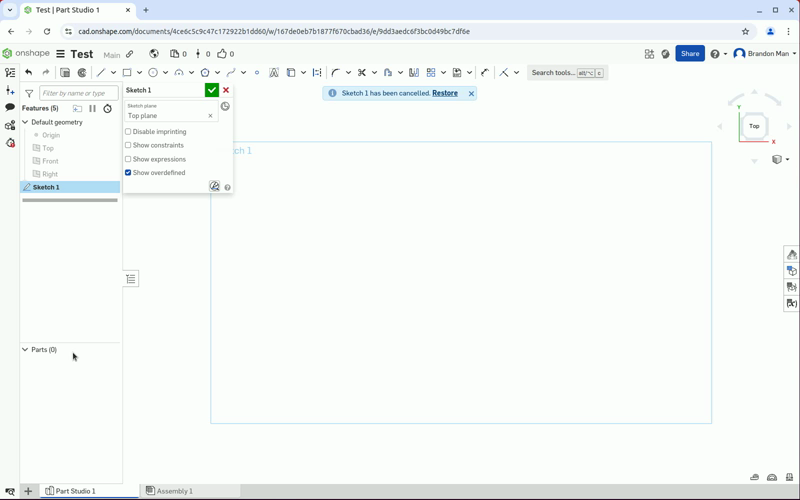
key(y)
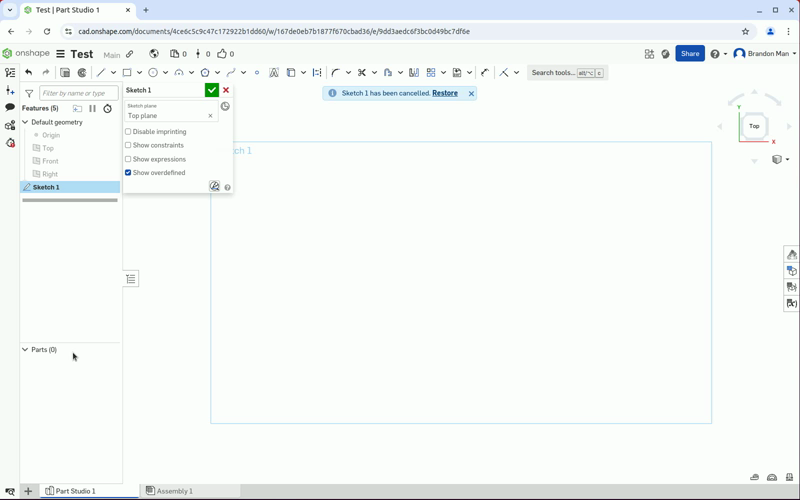
key(l)
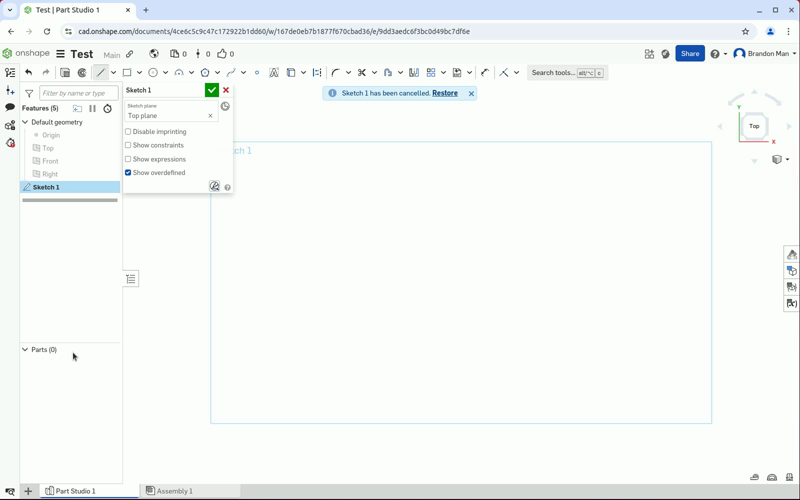
key_down(shift)
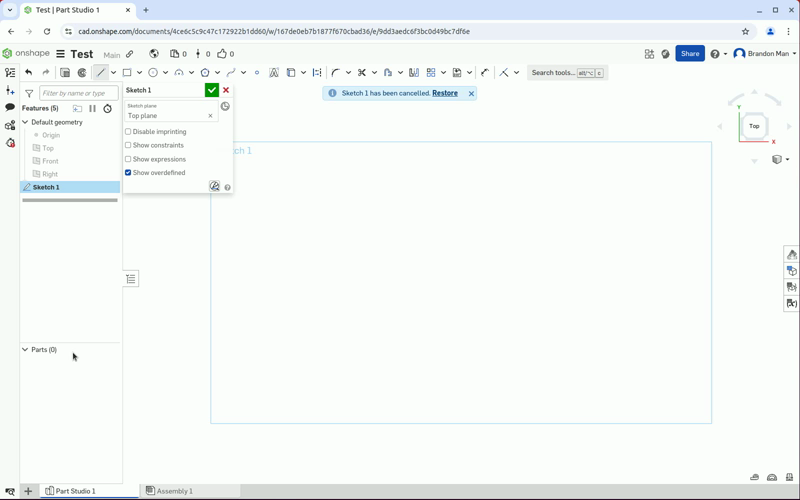
mouse_move(376, 282)
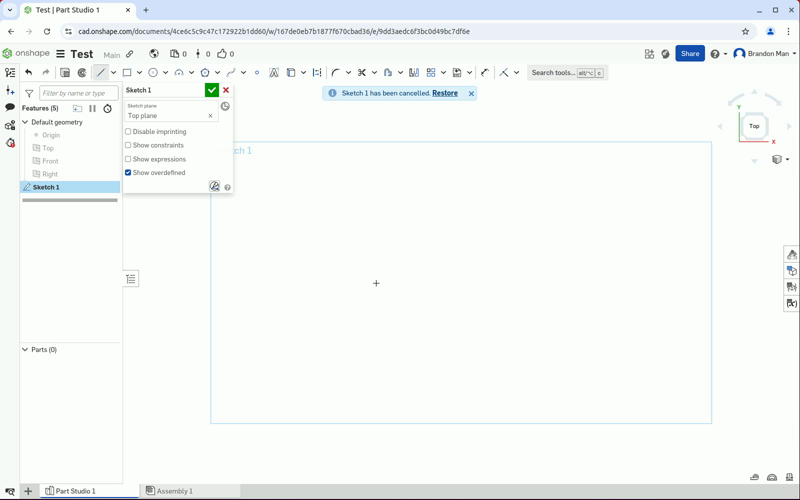
click(376, 282)
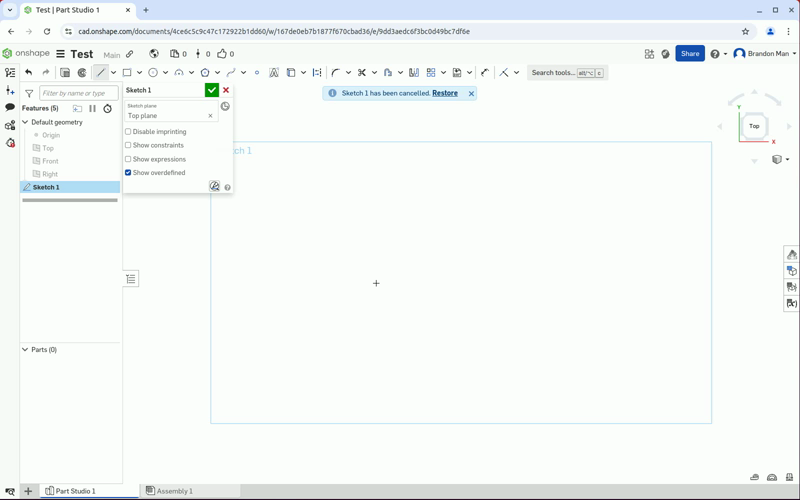
key_up(shift)
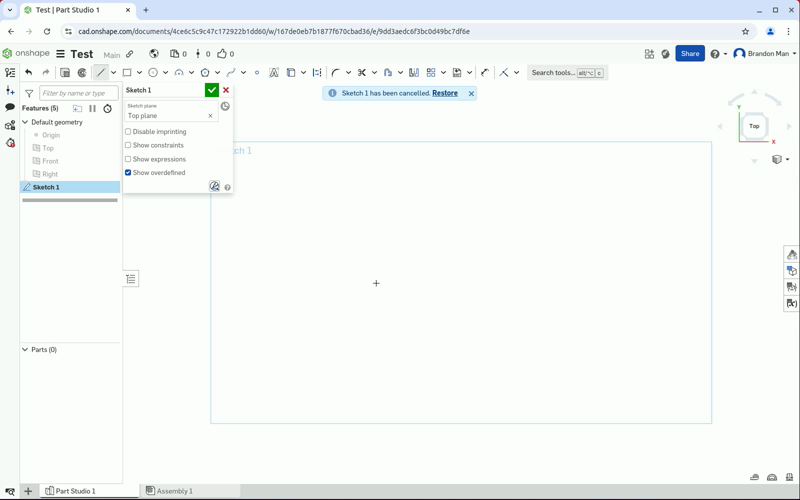
key_down(shift)
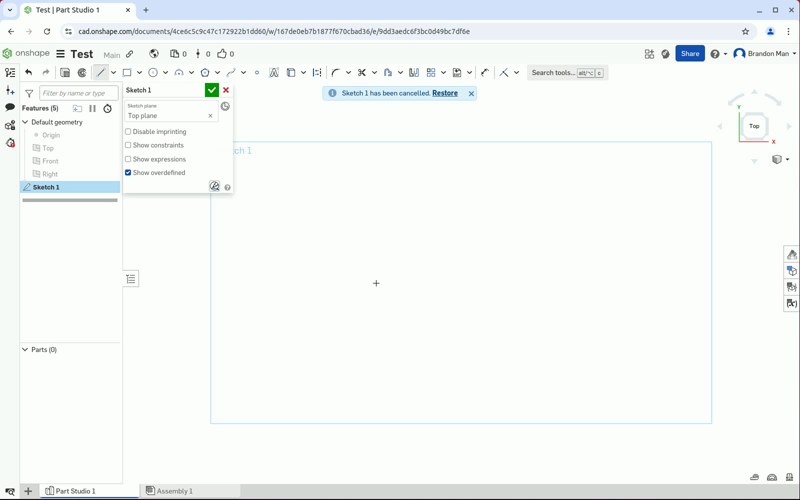
mouse_move(460, 282)
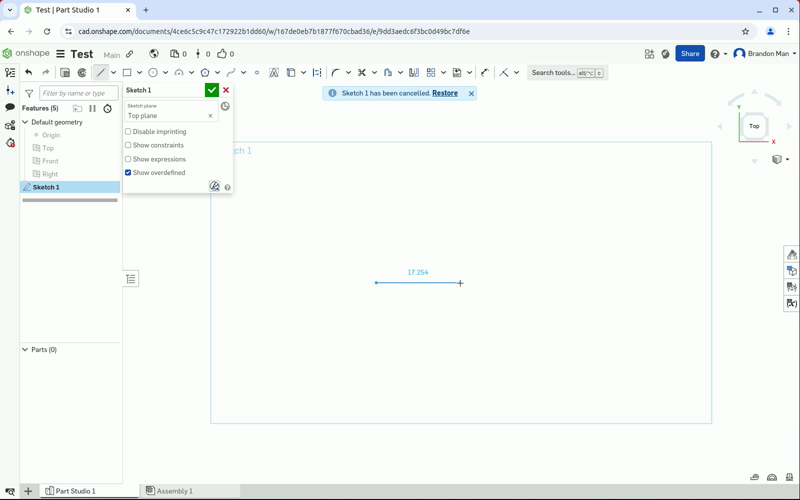
click(460, 282)
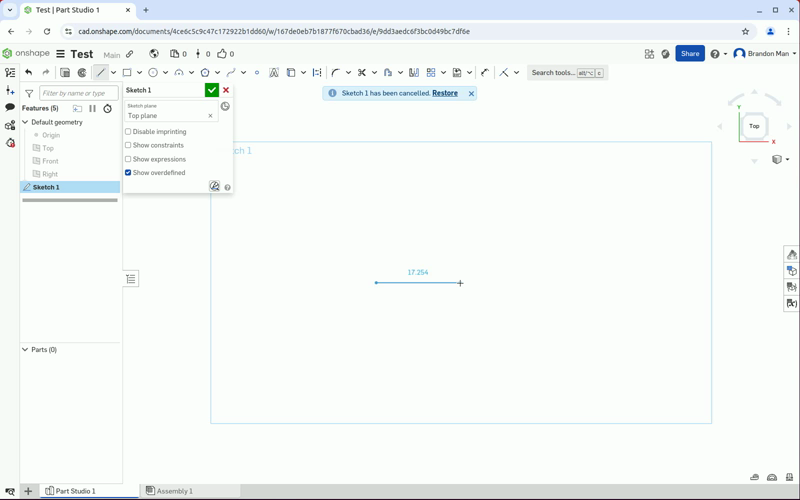
key_up(shift)
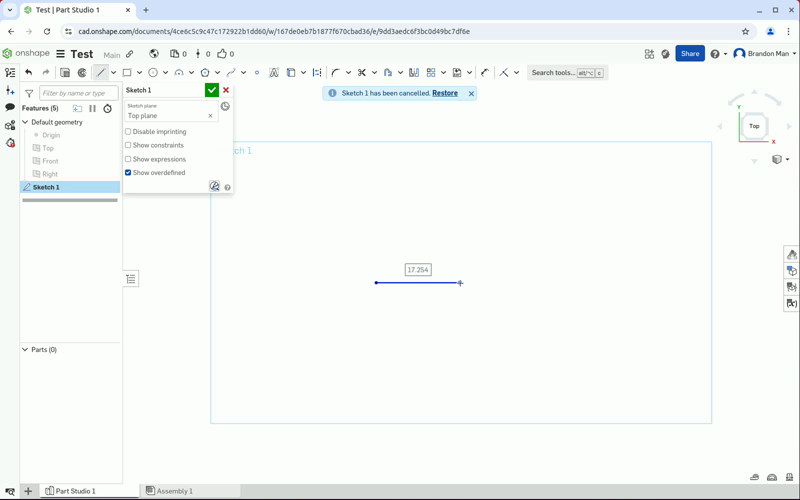
key_down(shift)
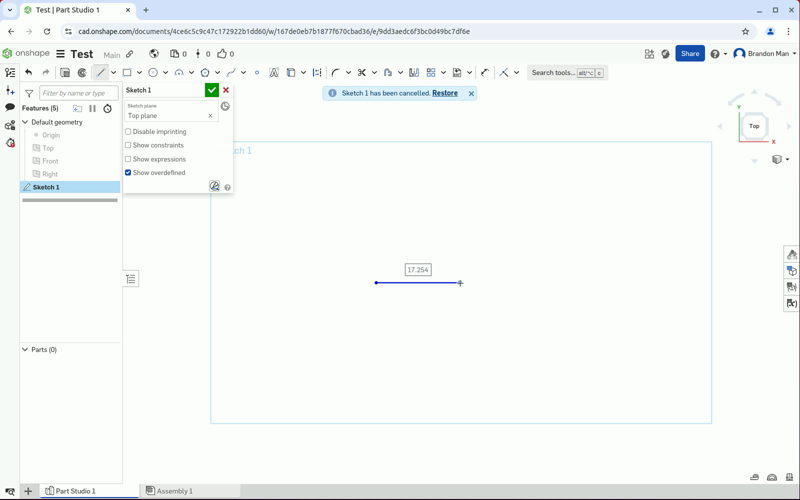
mouse_move(460, 170)
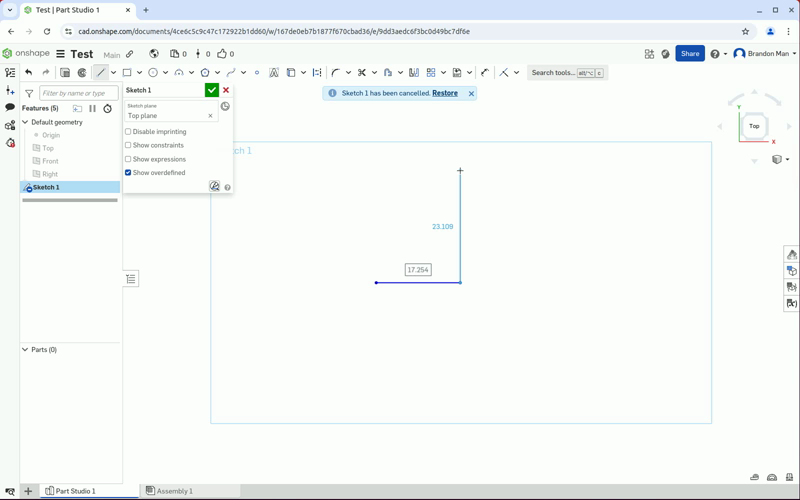
click(460, 170)
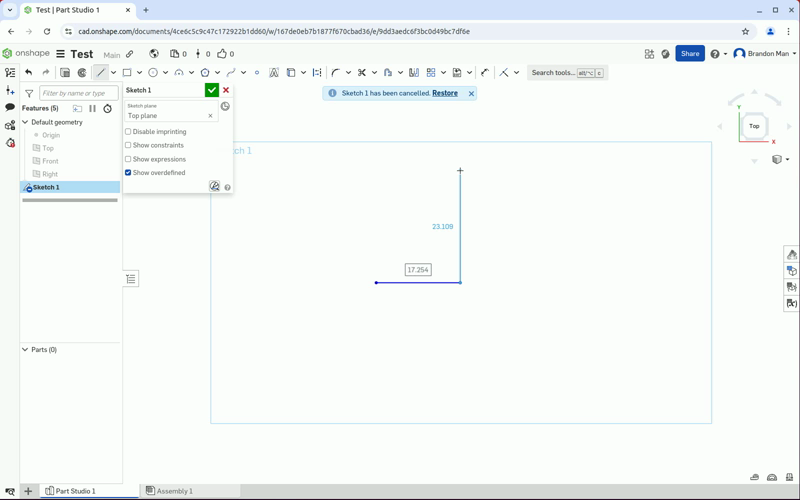
key_up(shift)
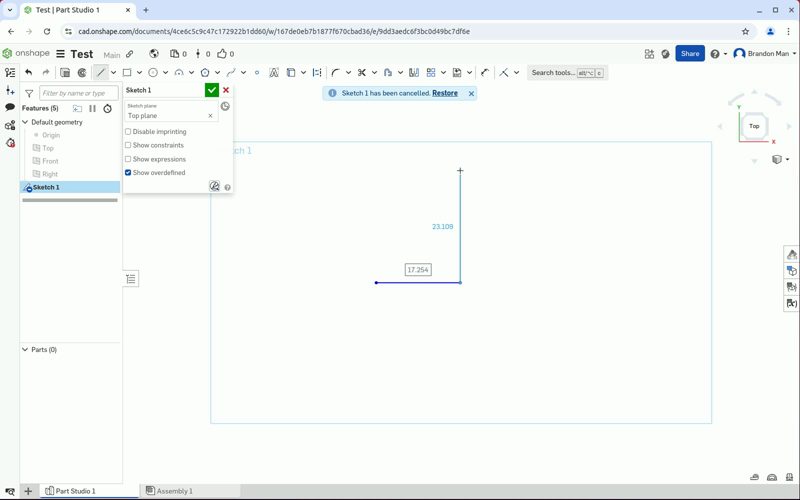
key_down(shift)
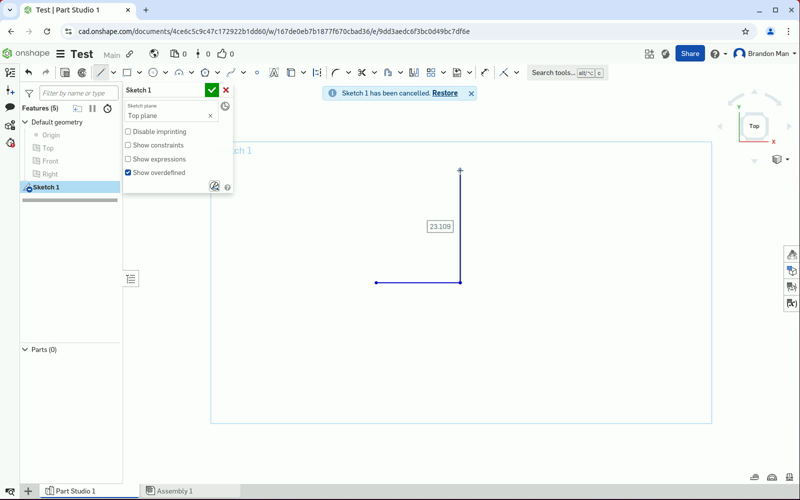
mouse_move(376, 170)
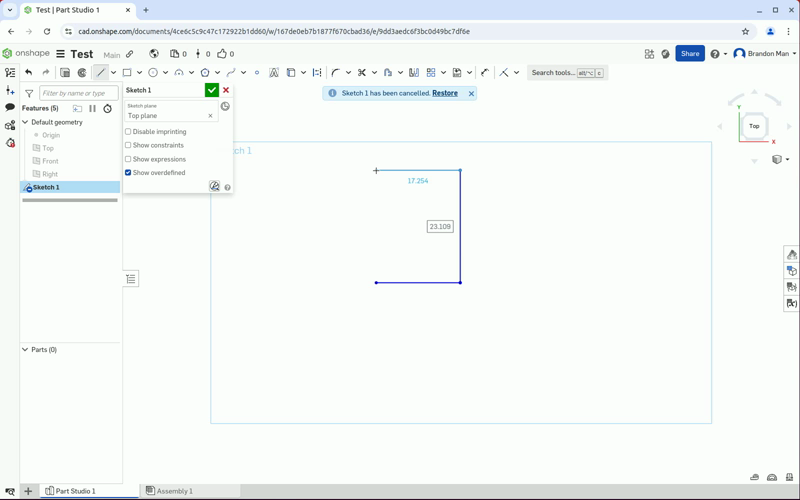
click(376, 170)
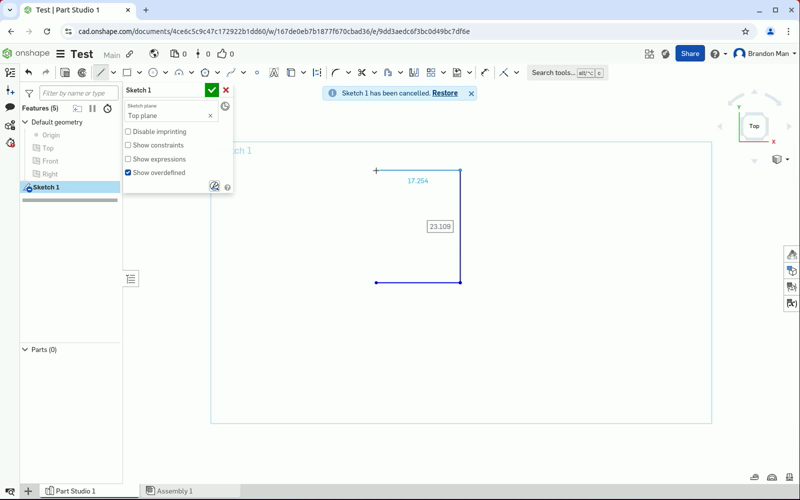
key_up(shift)
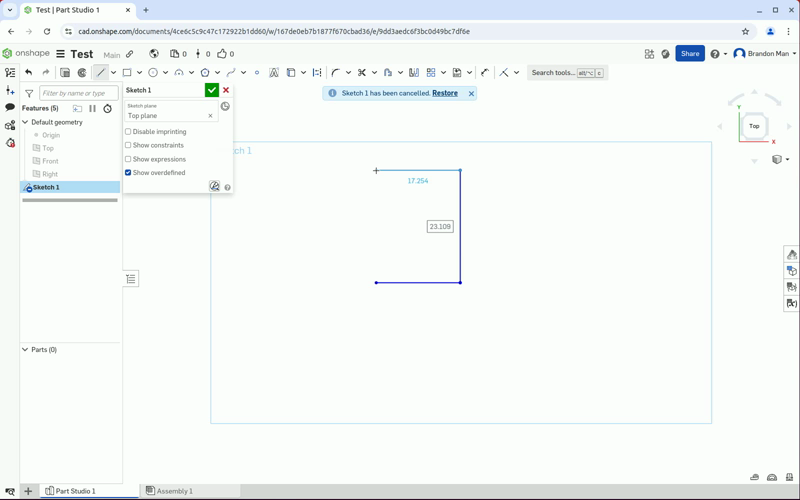
key_down(shift)
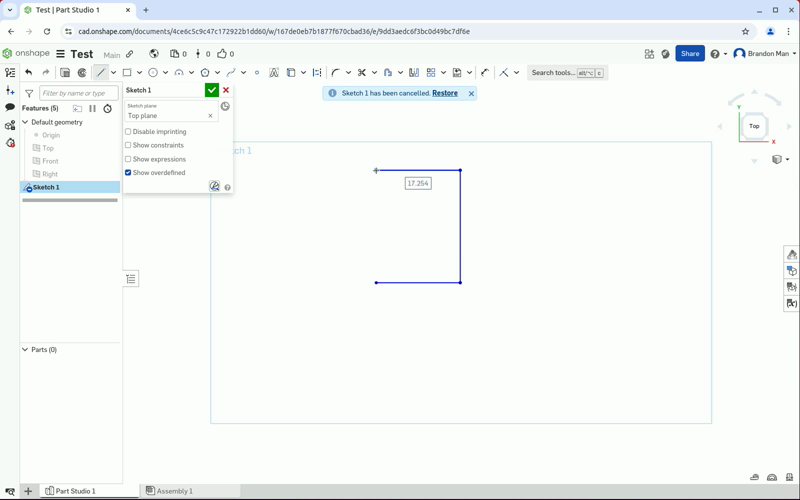
mouse_move(376, 282)
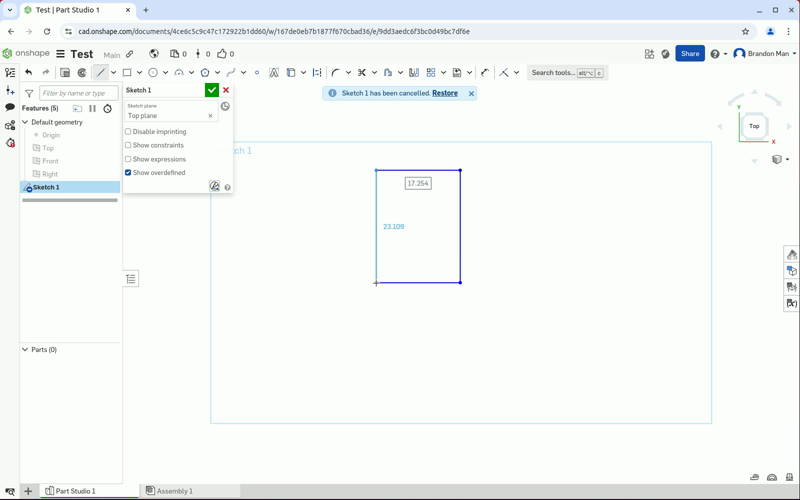
key_up(shift)
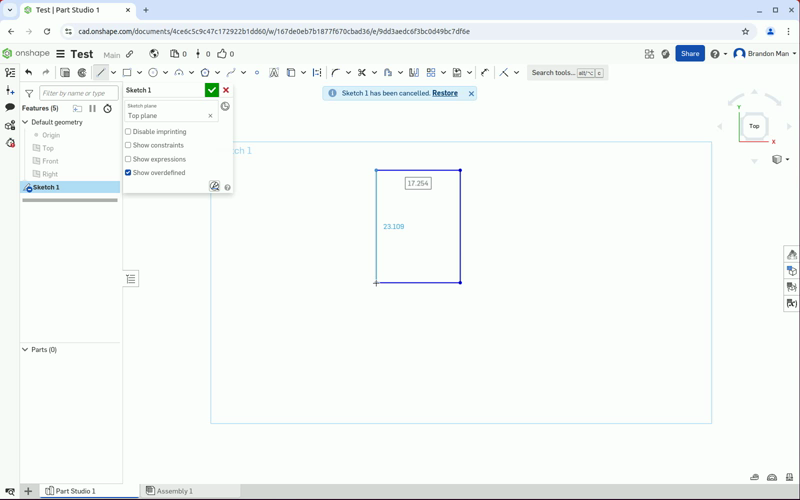
click(376, 282)
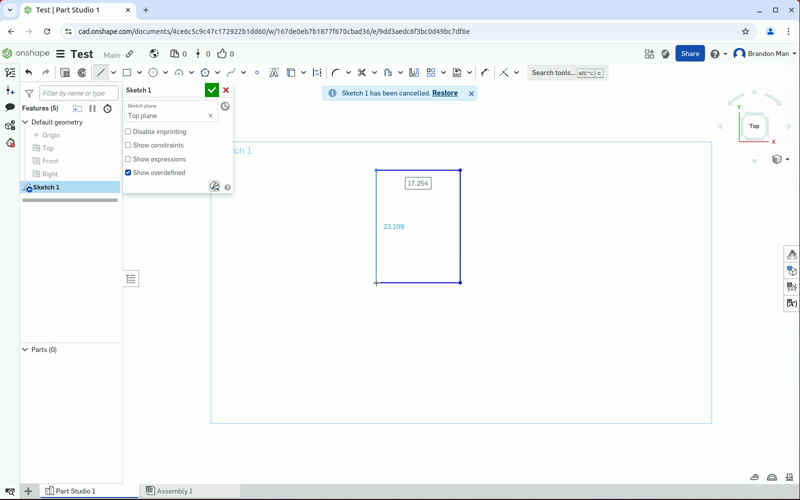
key(esc)
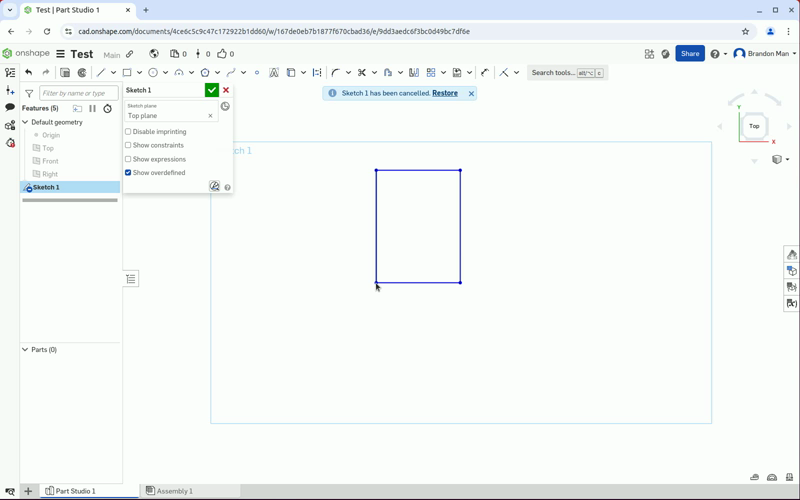
mouse_move(389, 269)
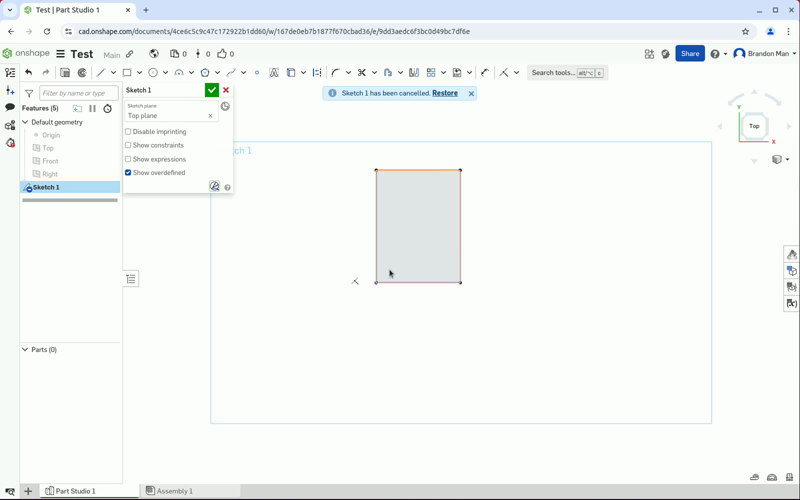
click(389, 269)
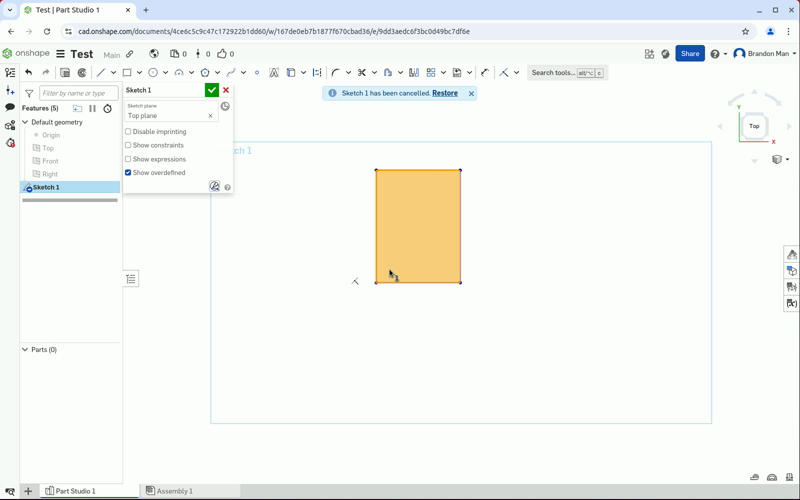
mouse_move(73, 352)
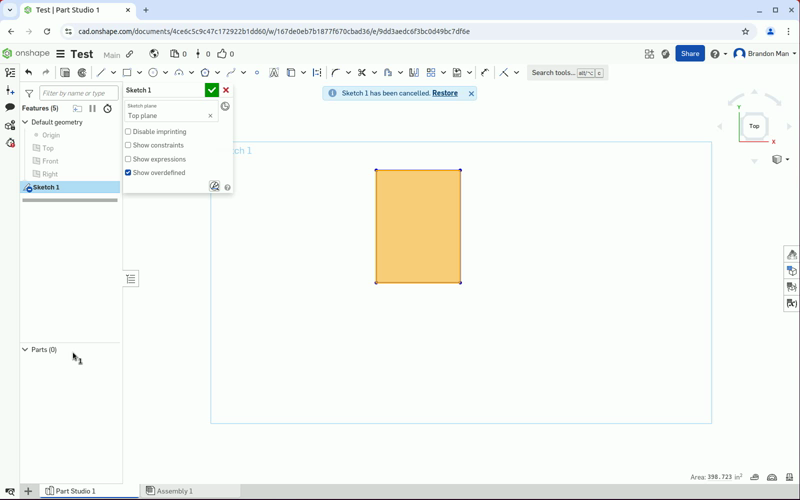
key(shift+y)
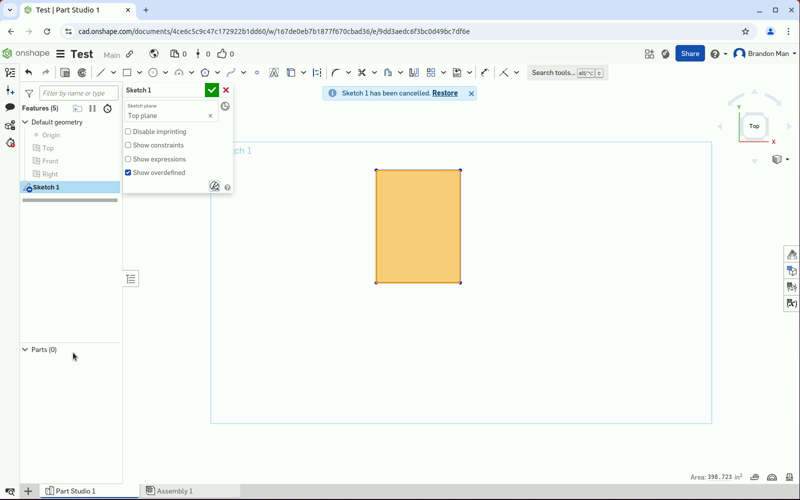
key(shift+e)
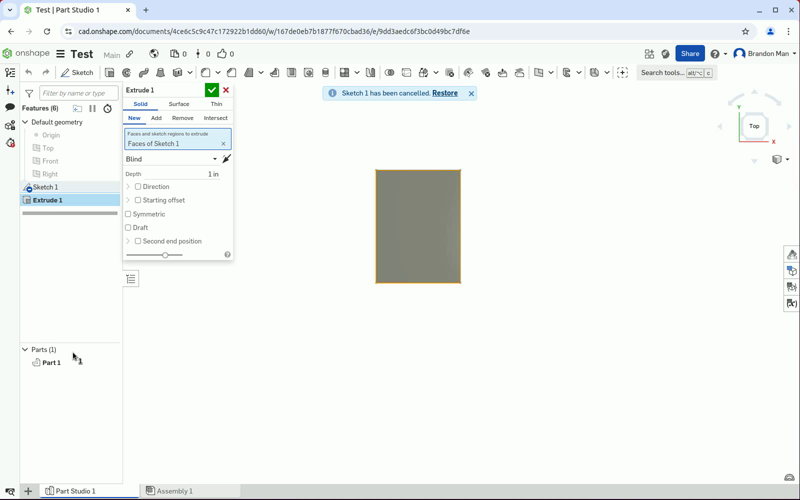
mouse_move(143, 106)
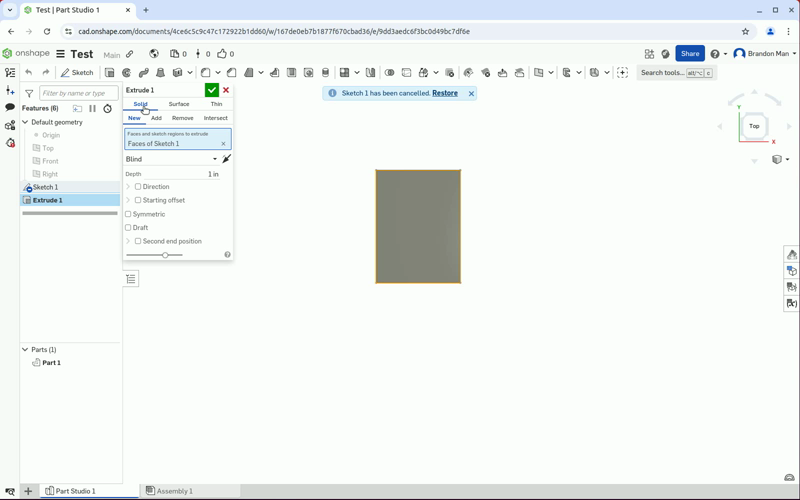
click(143, 106)
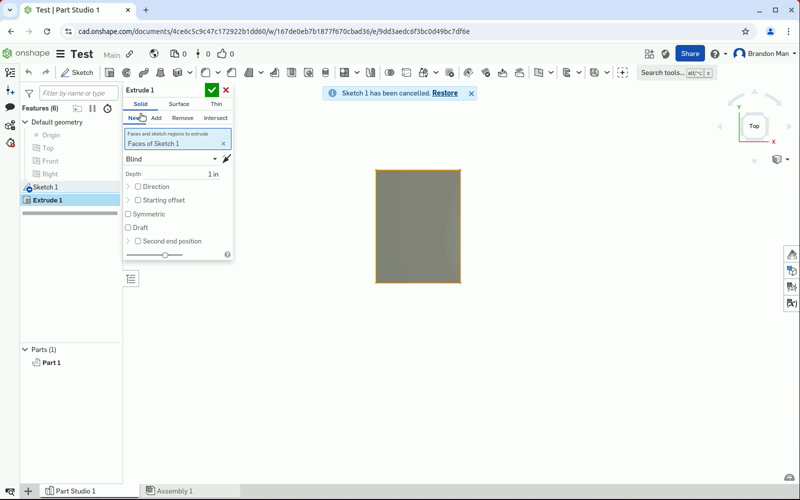
mouse_move(137, 120)
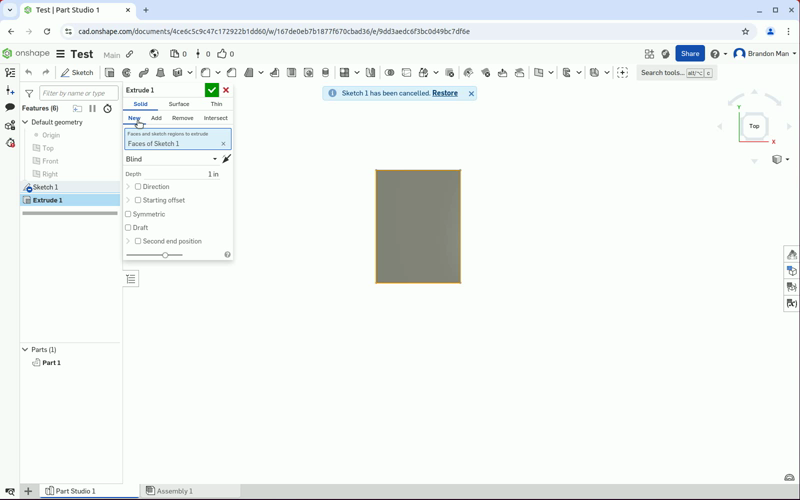
click(137, 120)
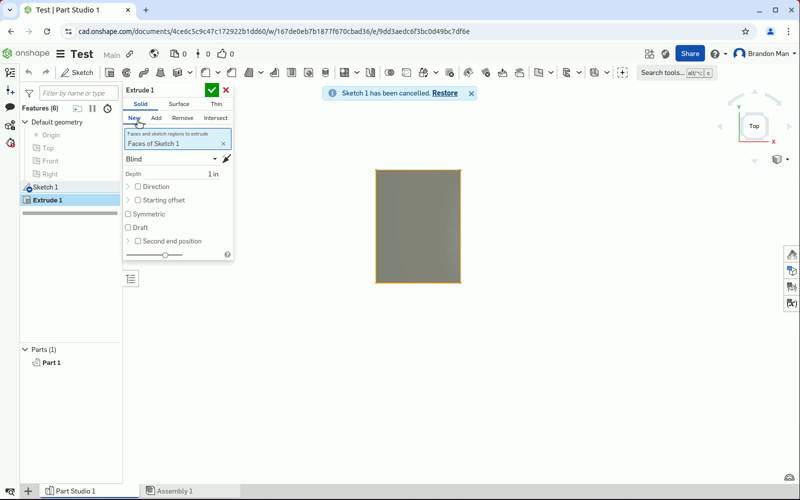
key(tab, 4)
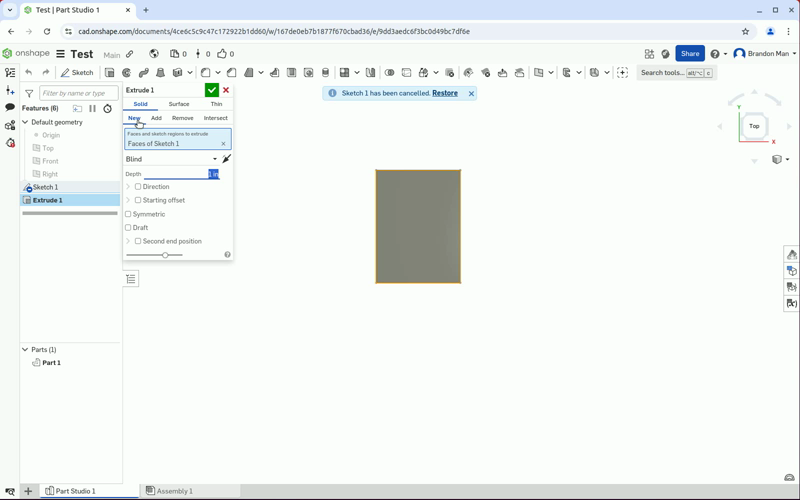
text(-2.889)
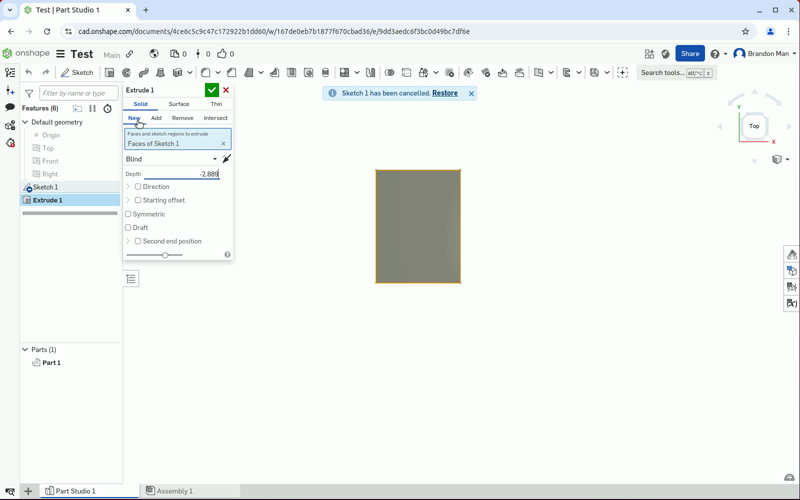
key(enter)
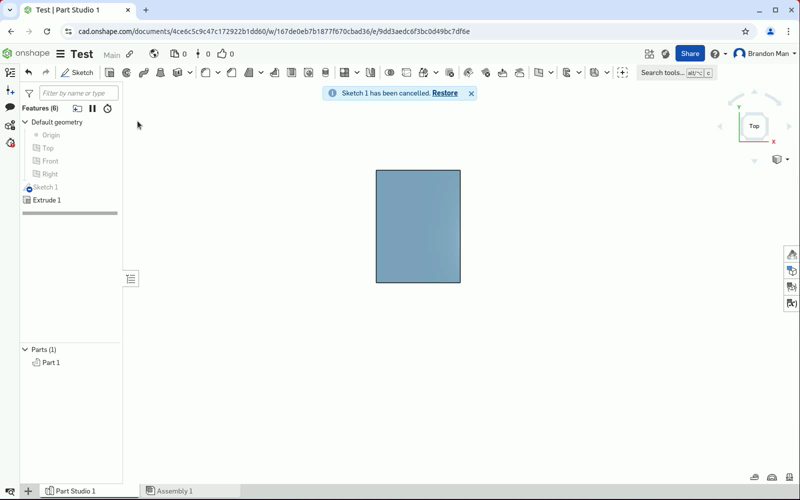
key(shift+h)
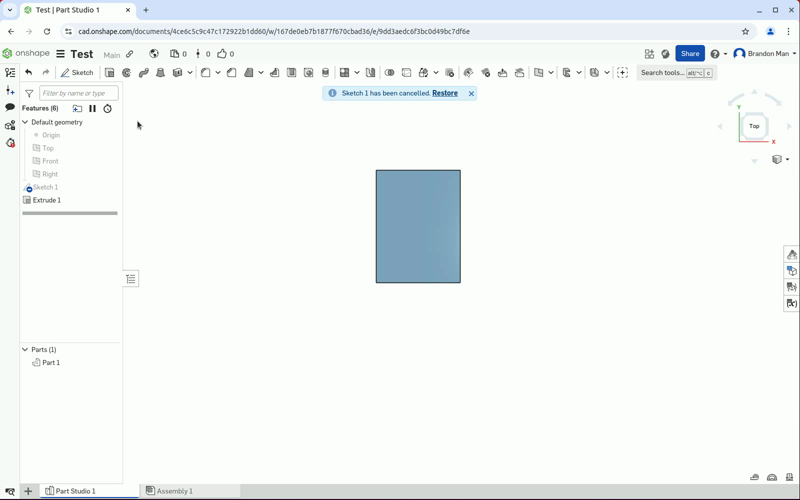
key(shift+h)
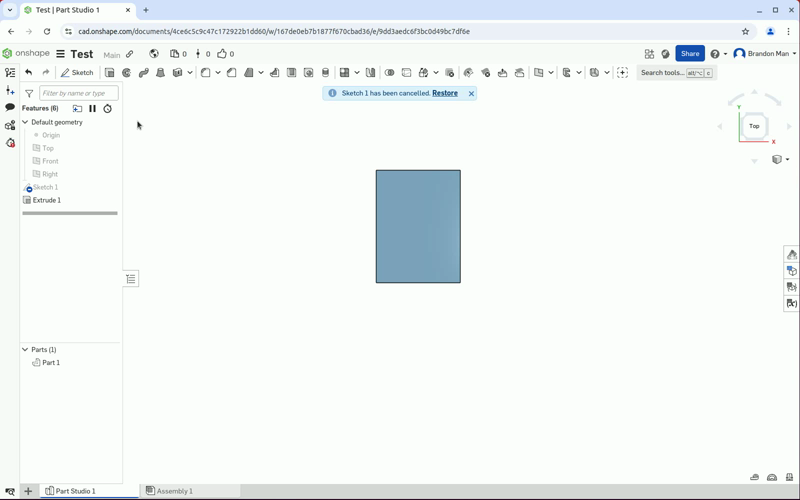
mouse_move(73, 189)
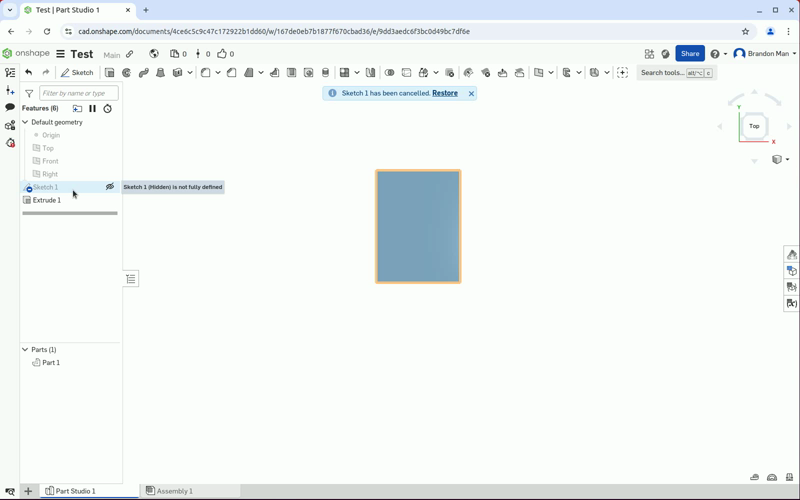
click(73, 189)
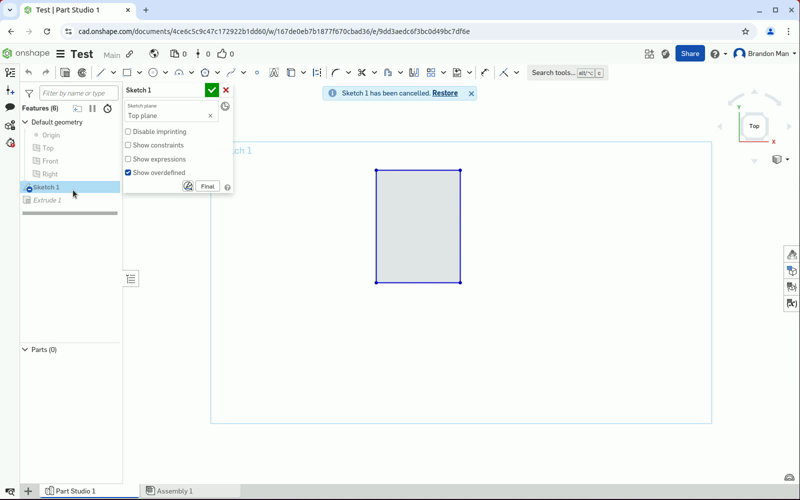
mouse_move(229, 92)
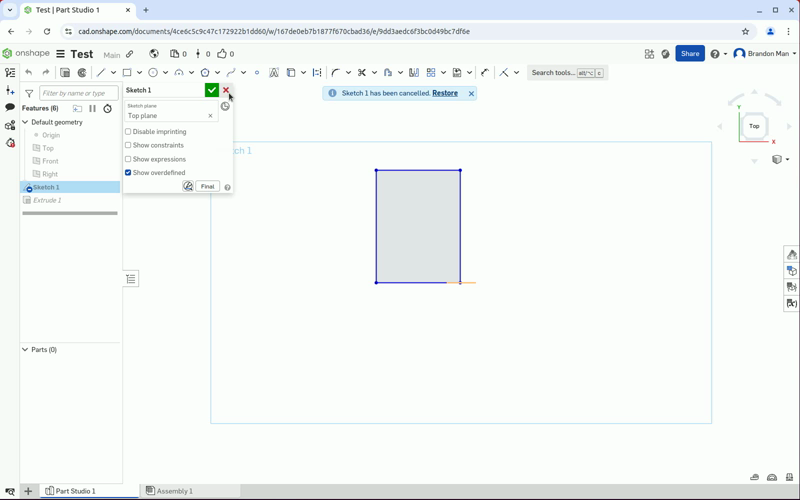
click(229, 92)
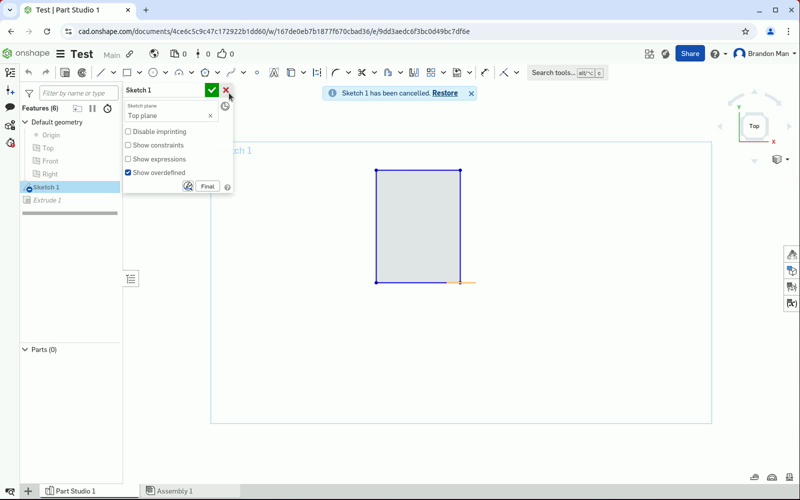
key(shift+s)
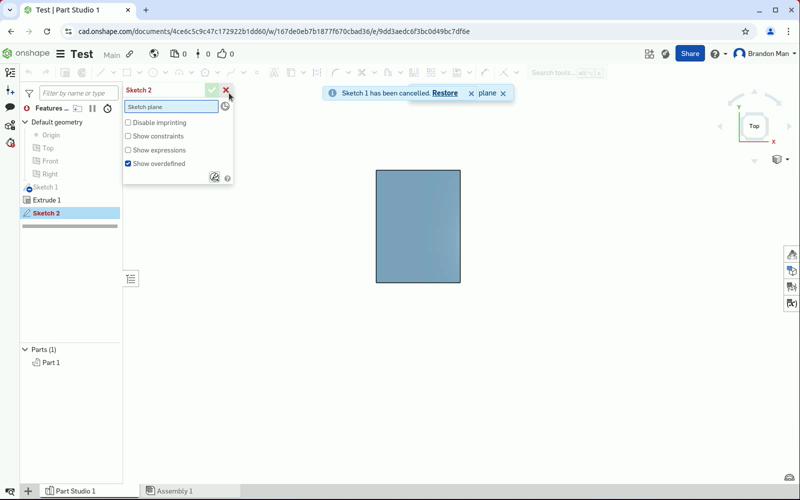
mouse_move(73, 150)
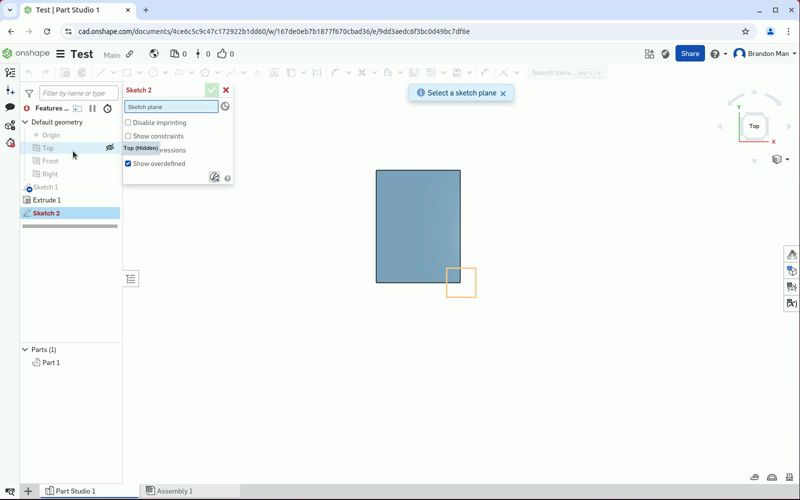
click(73, 150)
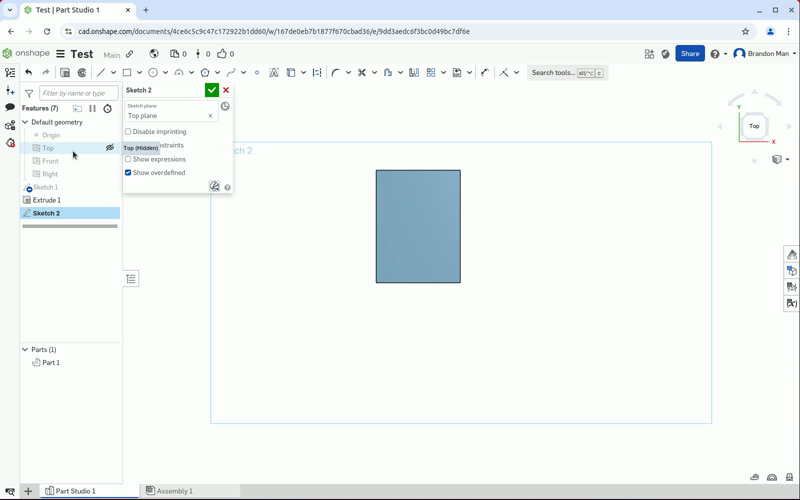
mouse_move(73, 352)
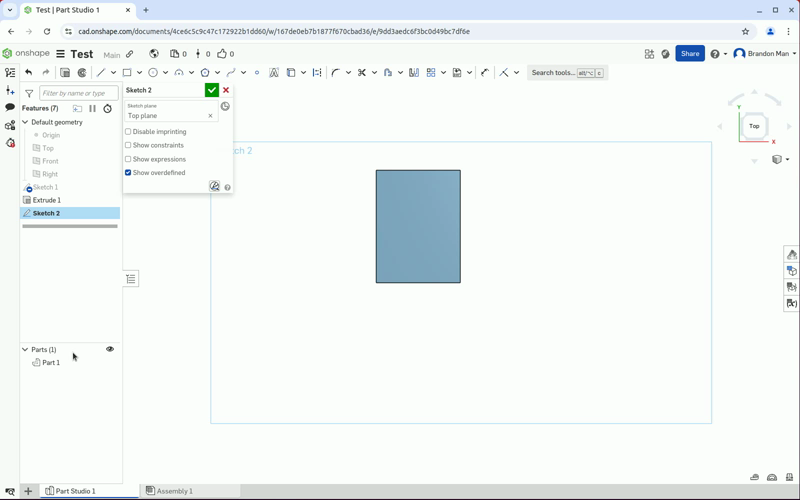
key(y)
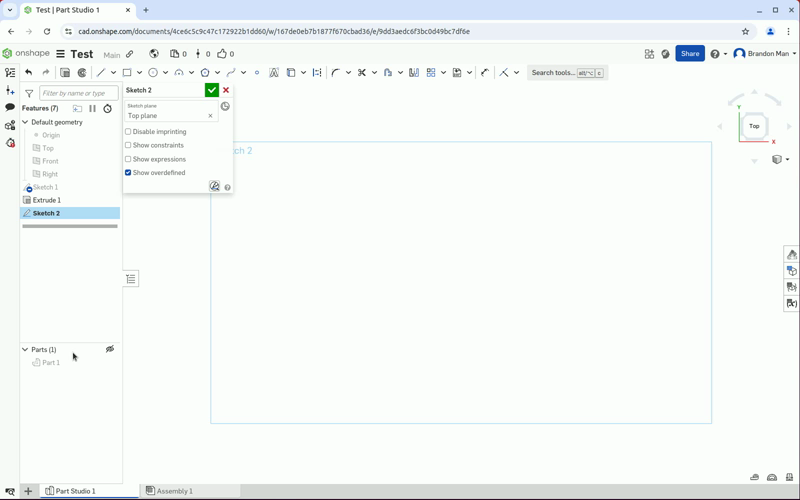
key(l)
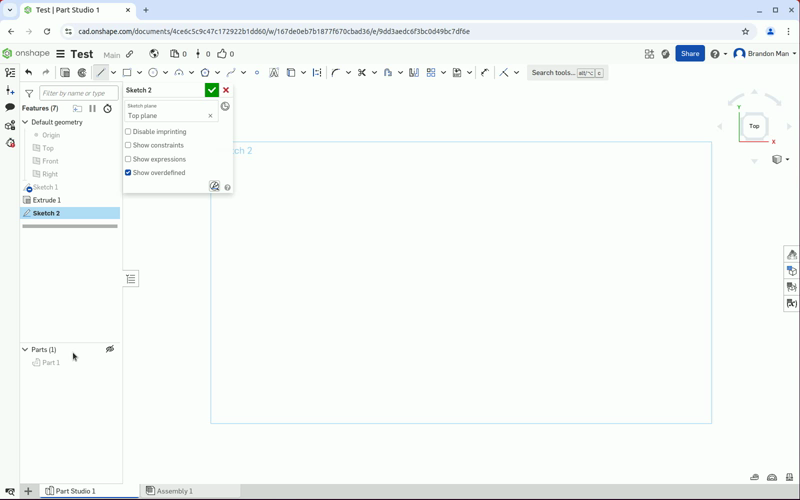
key_down(shift)
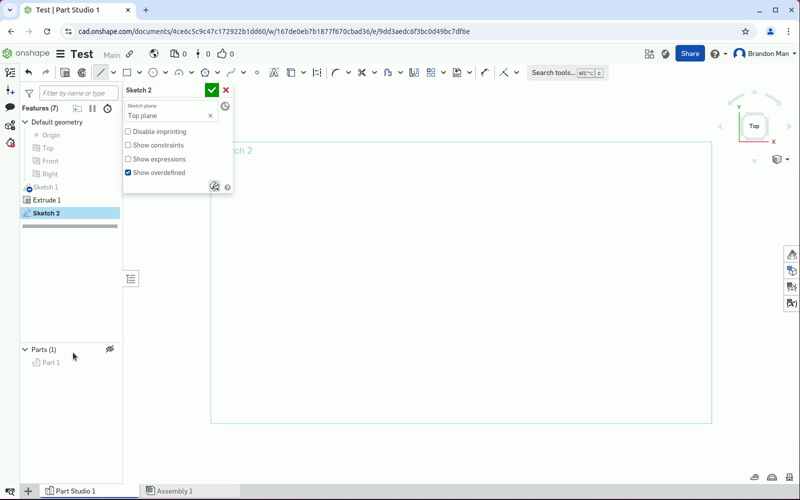
mouse_move(378, 280)
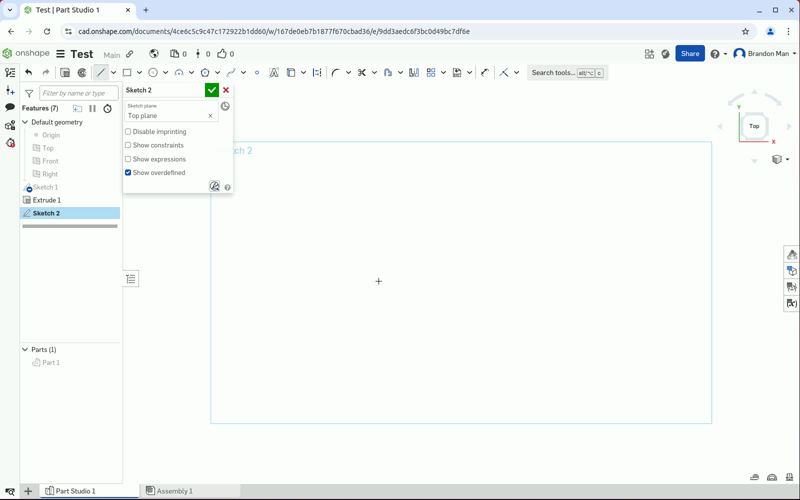
click(378, 280)
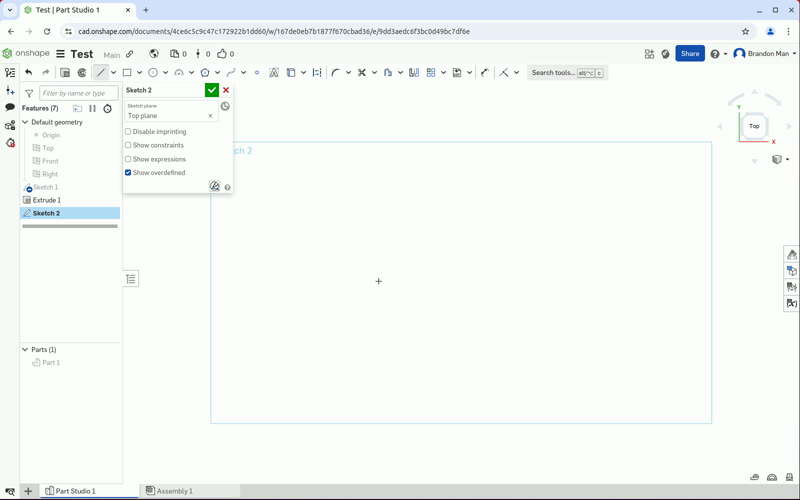
key_up(shift)
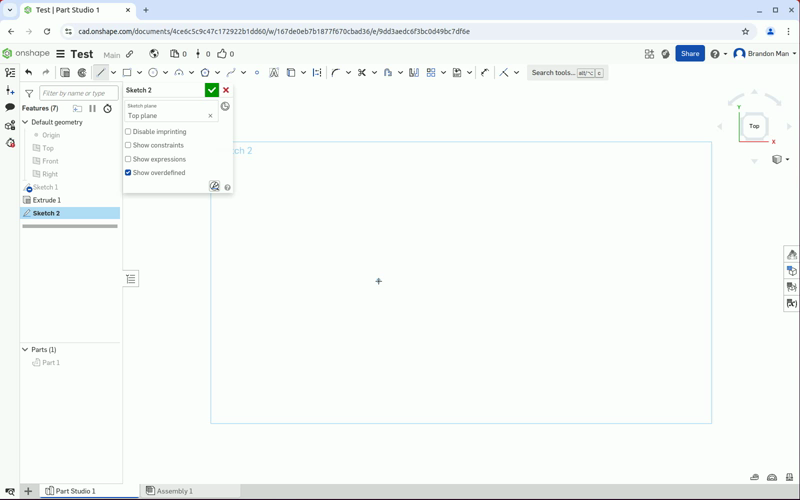
key_down(shift)
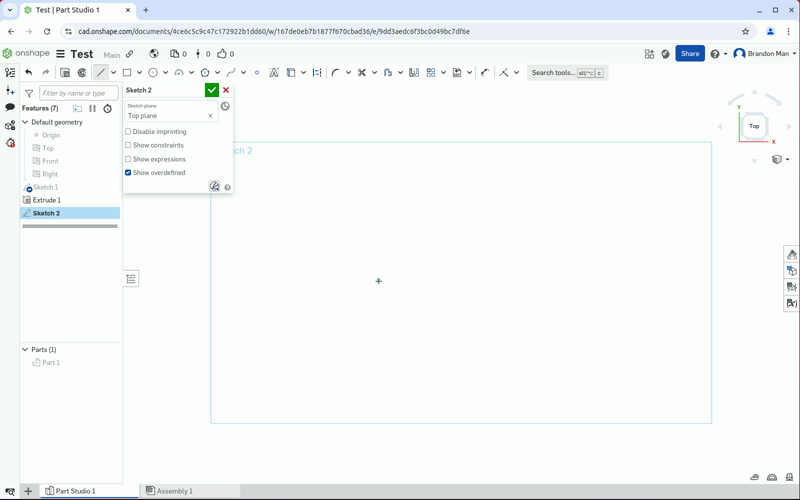
mouse_move(457, 280)
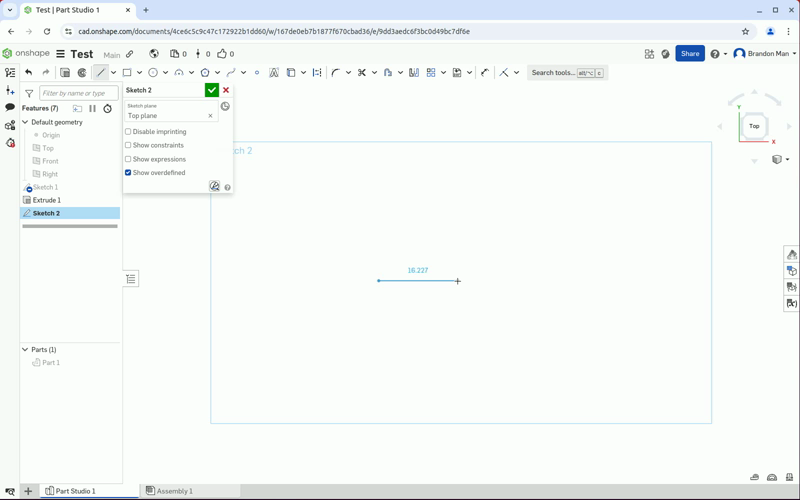
click(457, 280)
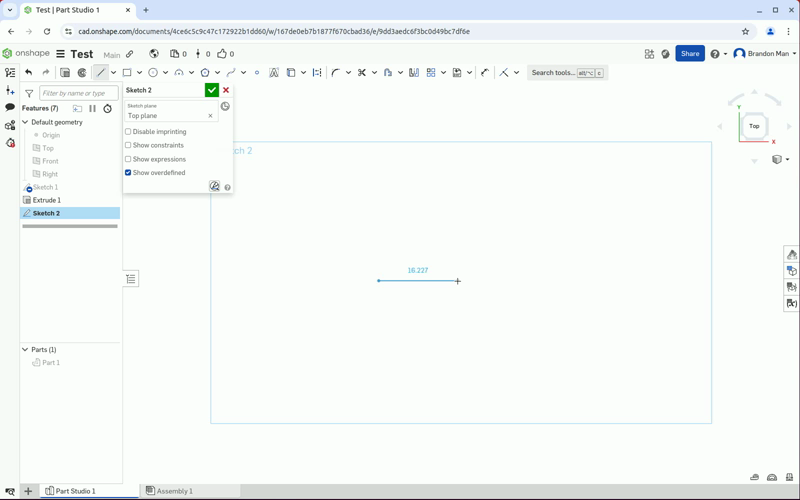
key_up(shift)
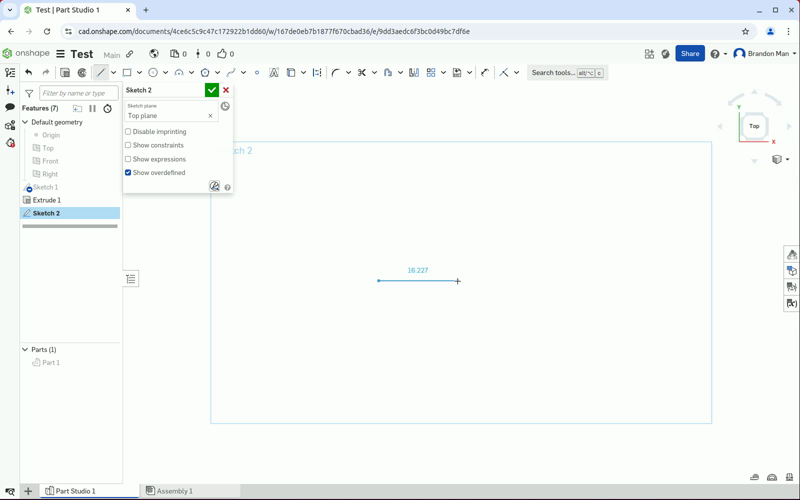
key_down(shift)
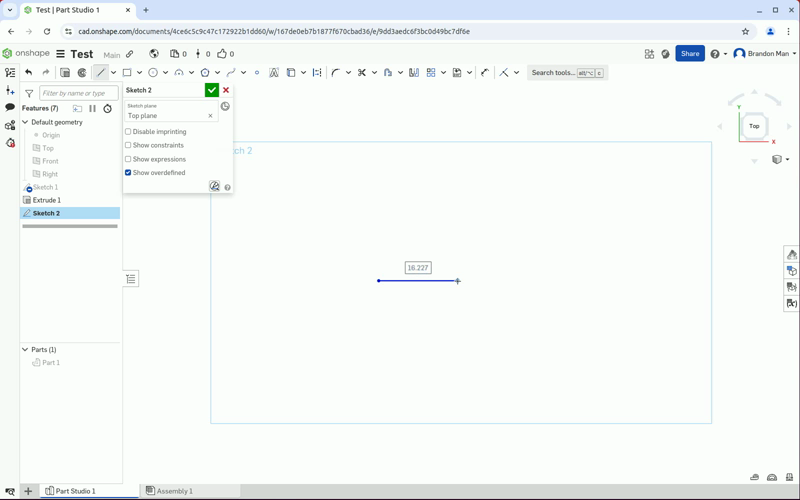
mouse_move(457, 173)
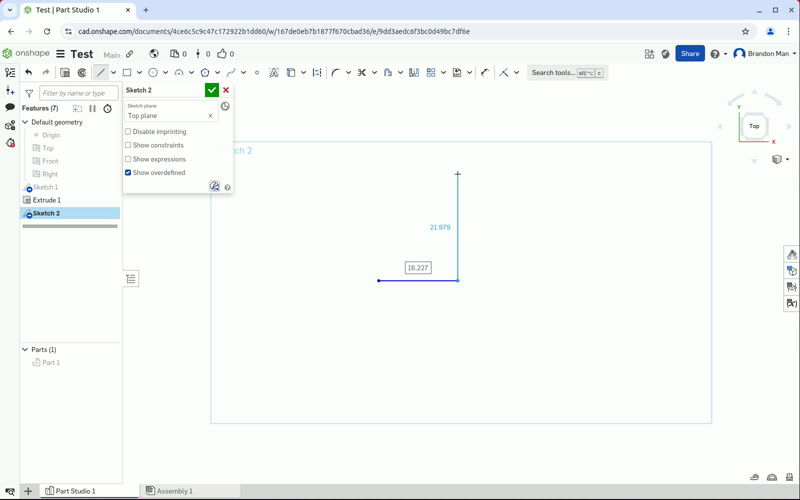
click(457, 173)
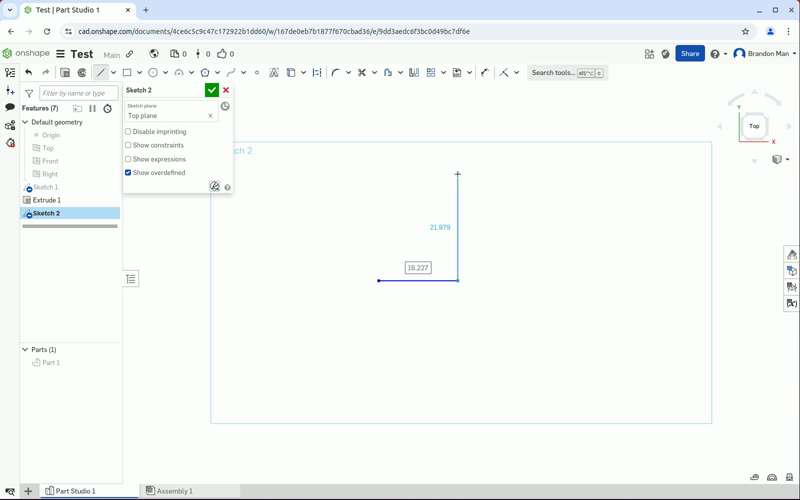
key_up(shift)
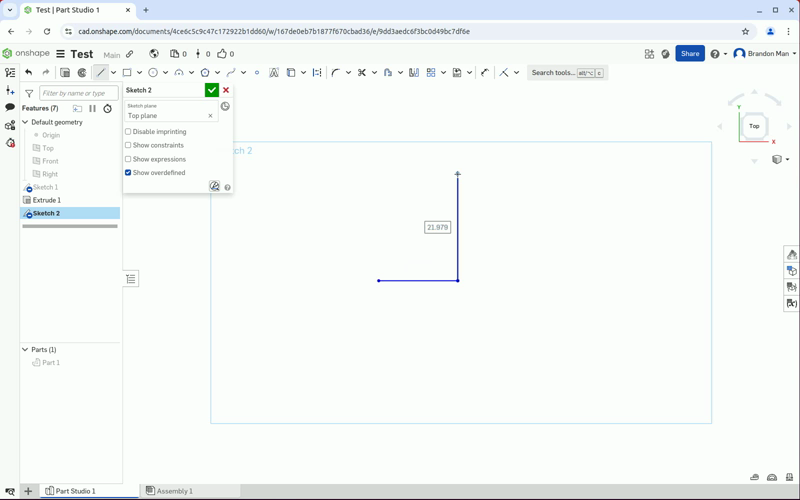
key_down(shift)
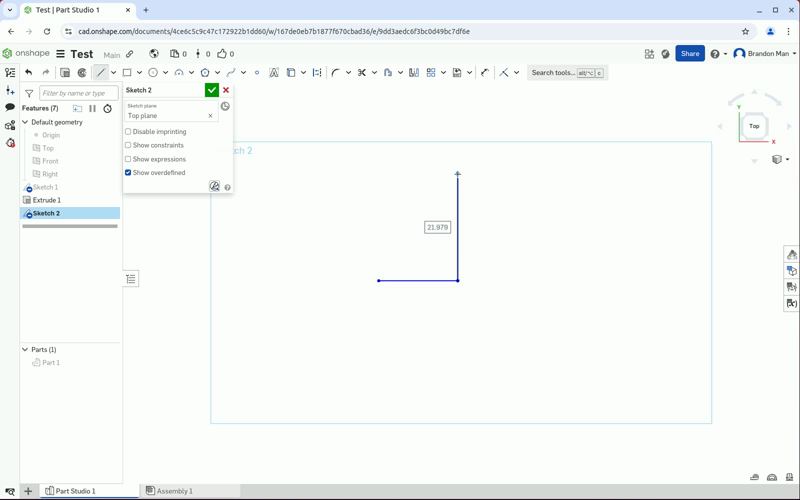
mouse_move(378, 173)
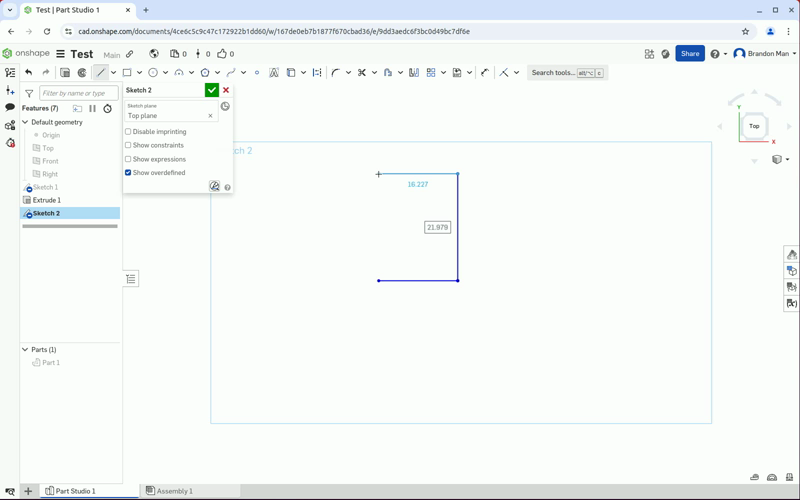
click(378, 173)
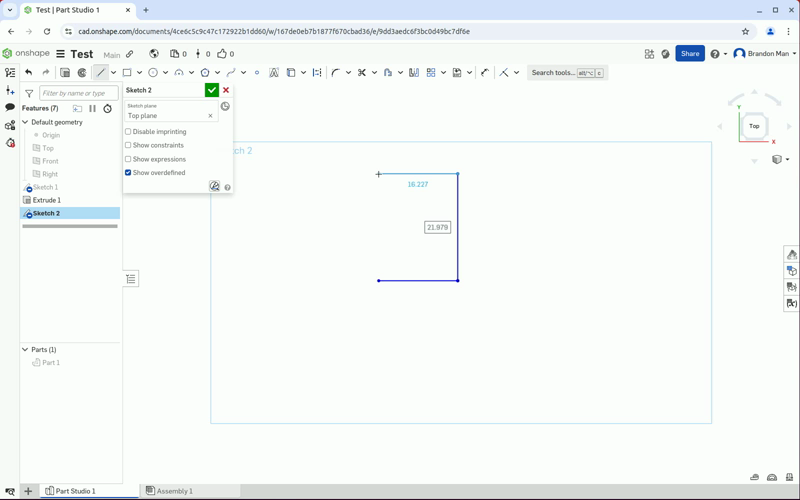
key_up(shift)
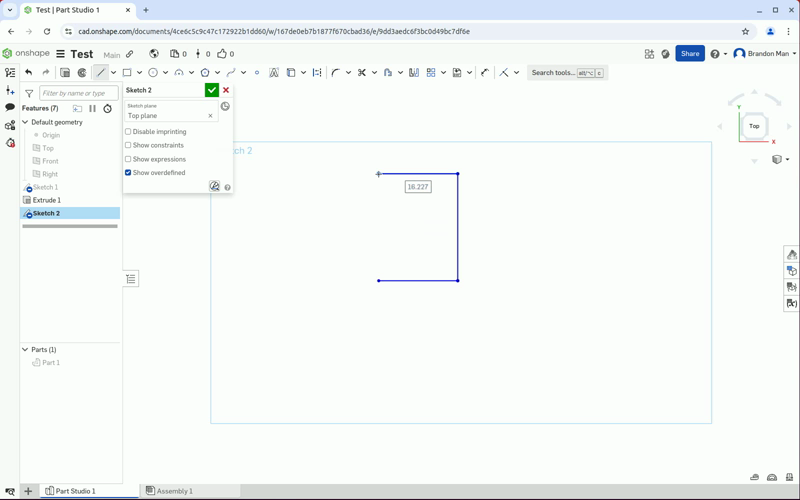
key_down(shift)
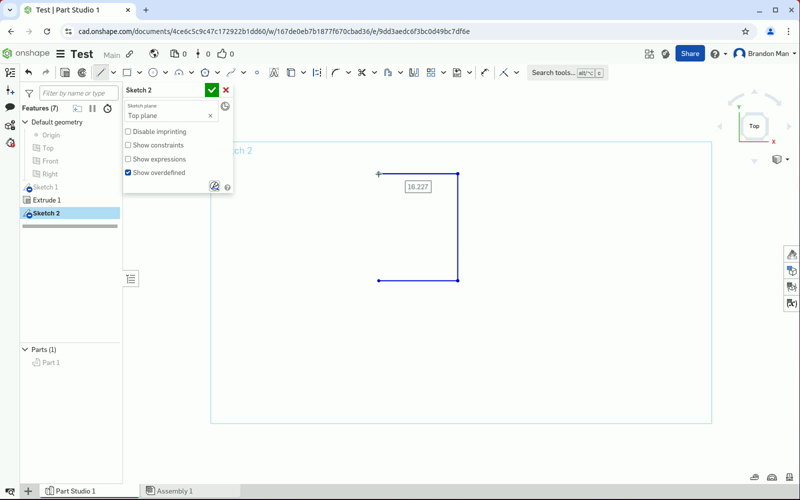
mouse_move(378, 280)
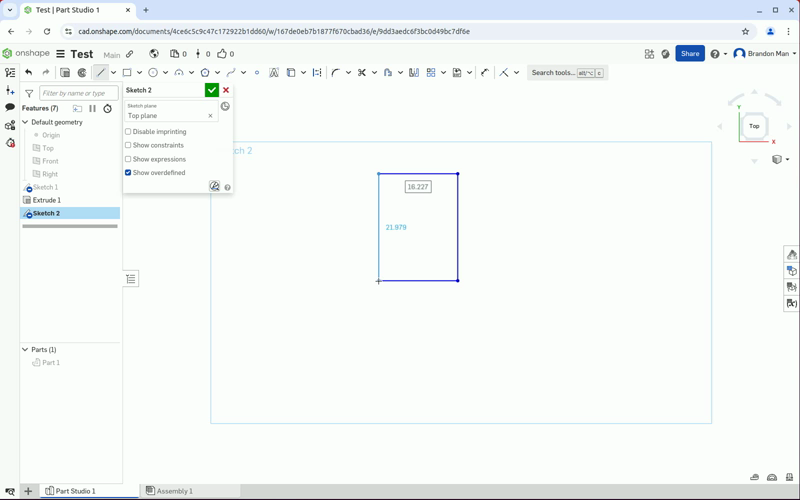
key_up(shift)
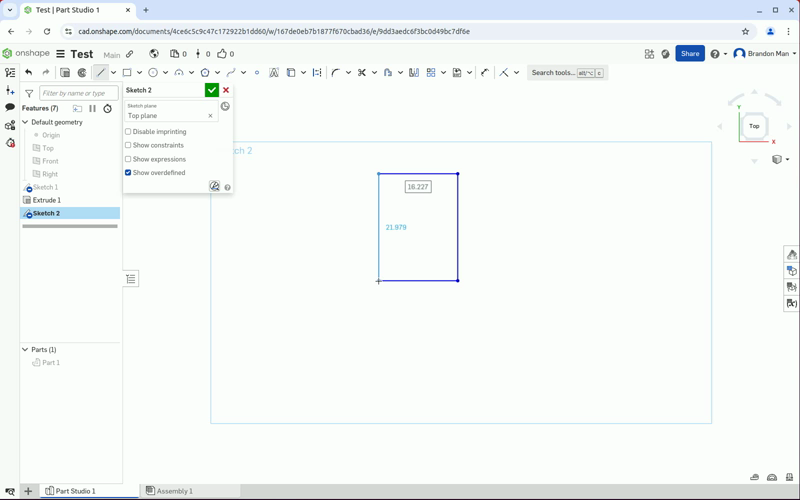
click(378, 280)
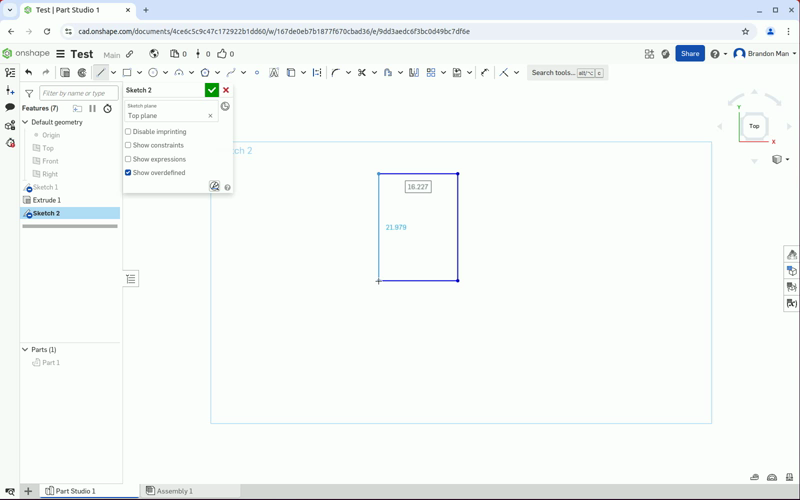
key(esc)
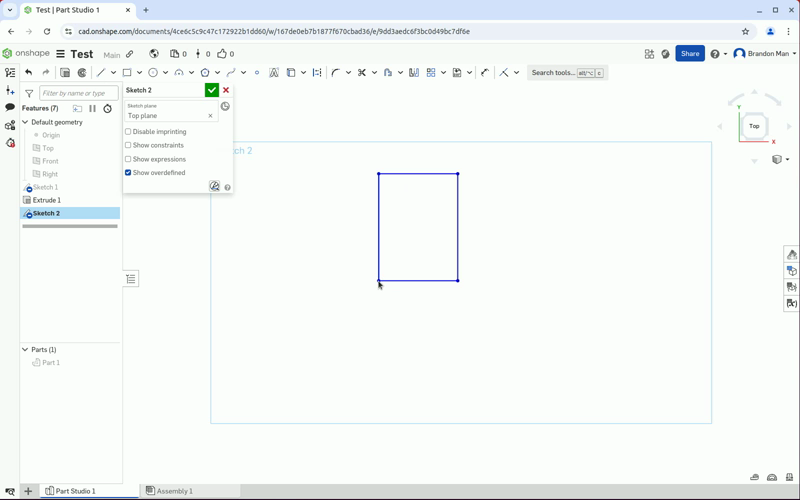
key(l)
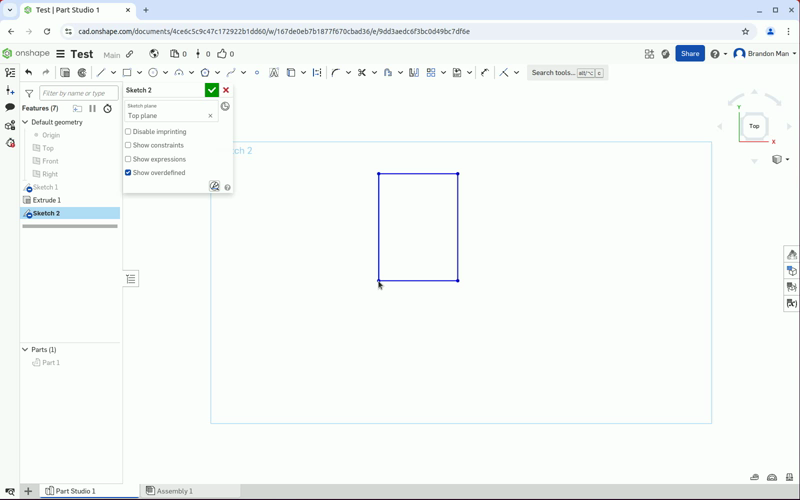
key_down(shift)
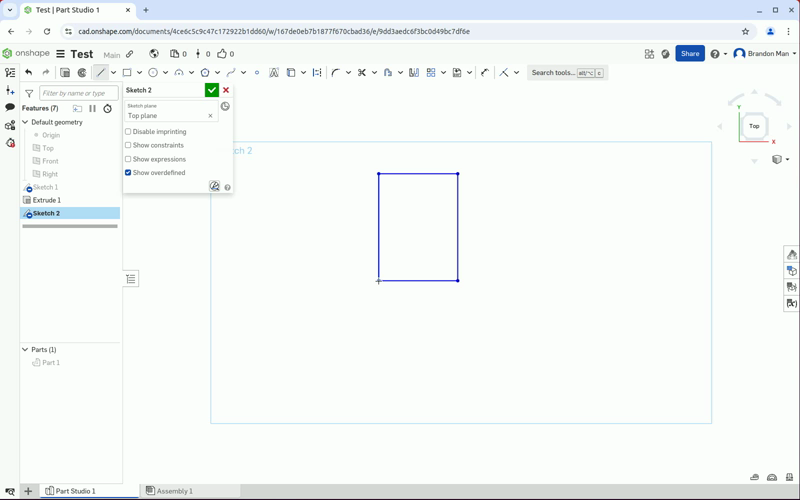
mouse_move(384, 274)
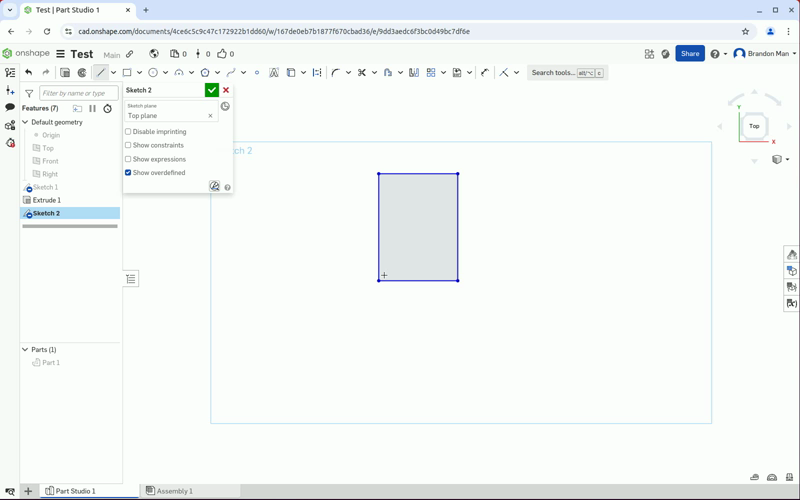
click(384, 274)
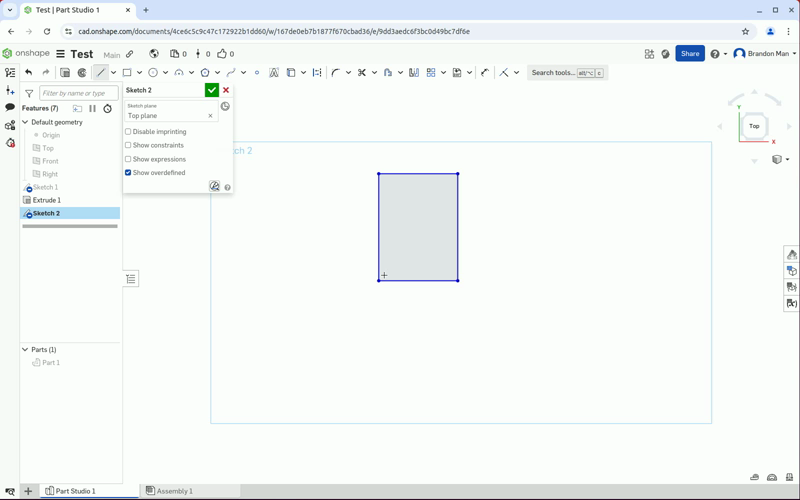
key_up(shift)
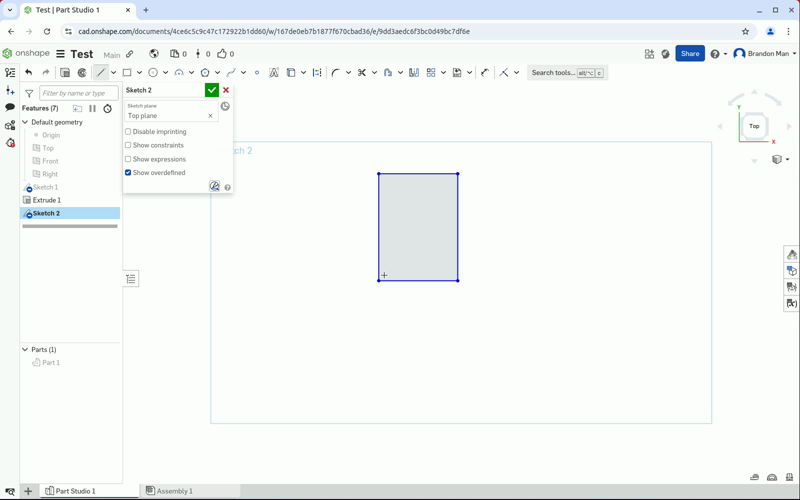
key_down(shift)
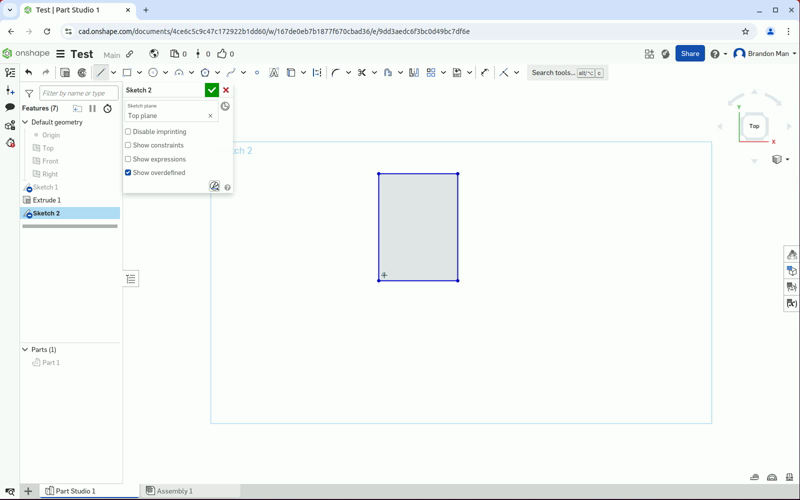
mouse_move(451, 274)
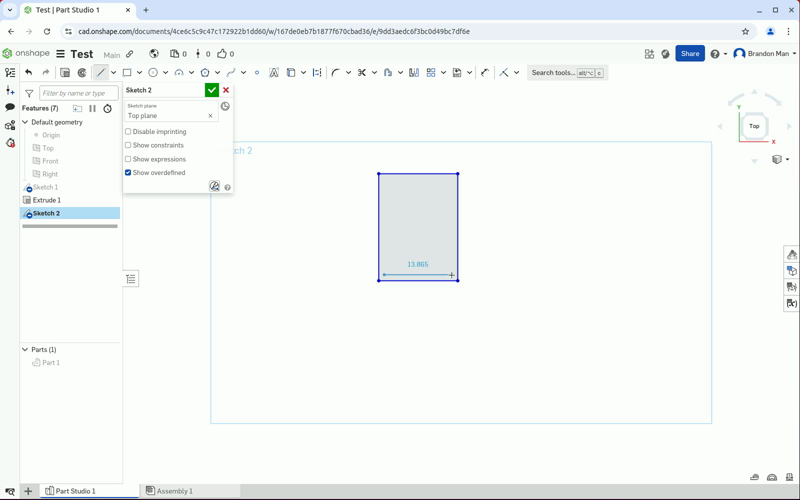
click(451, 274)
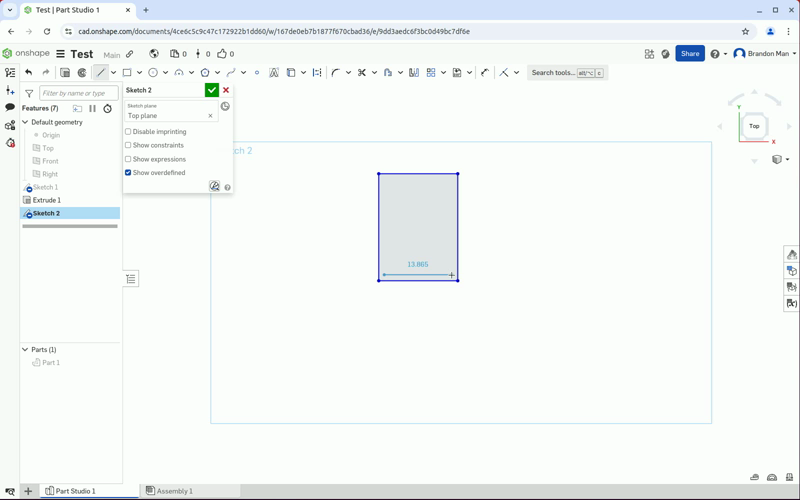
key_up(shift)
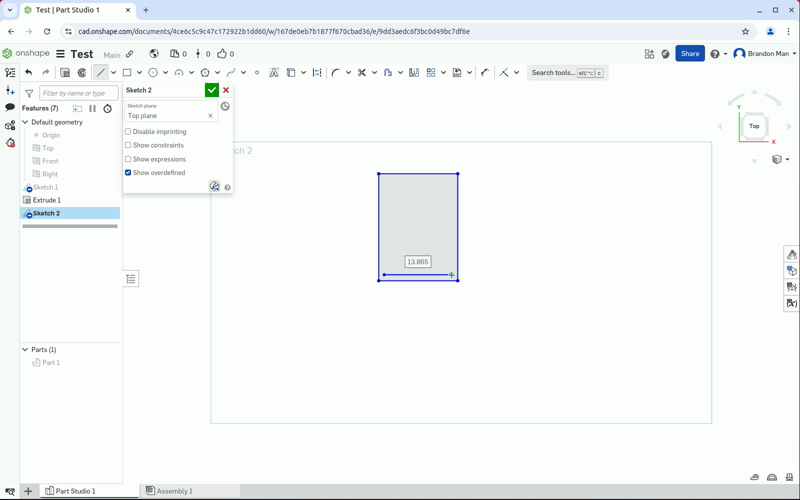
key_down(shift)
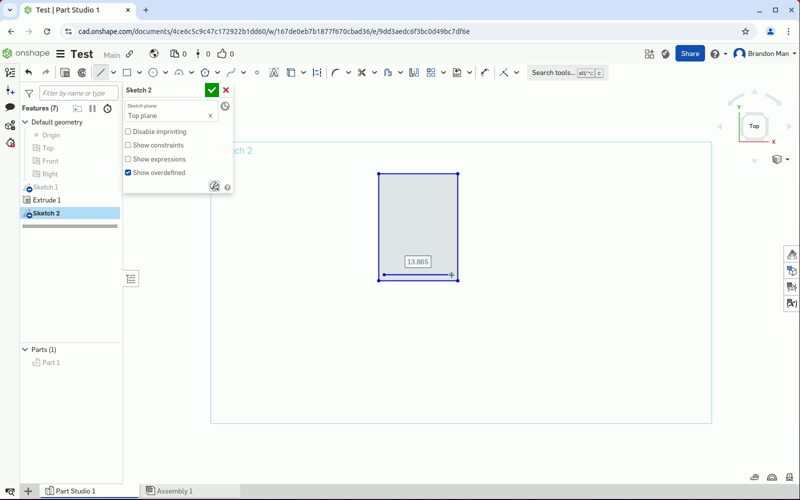
mouse_move(451, 179)
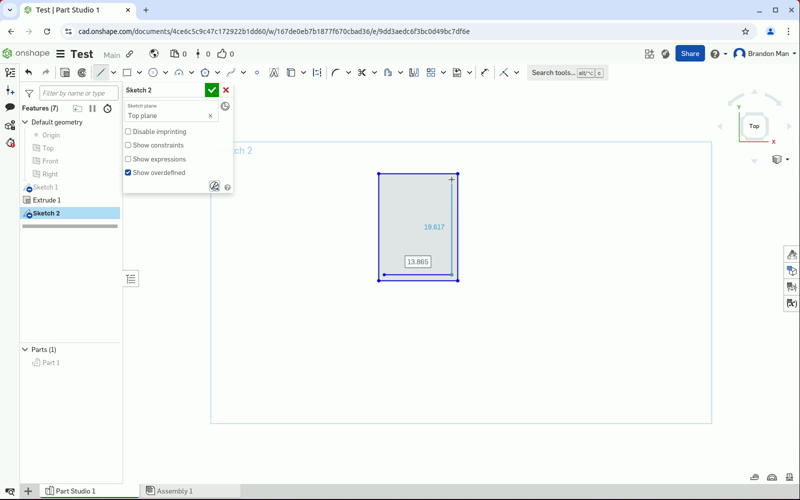
click(451, 179)
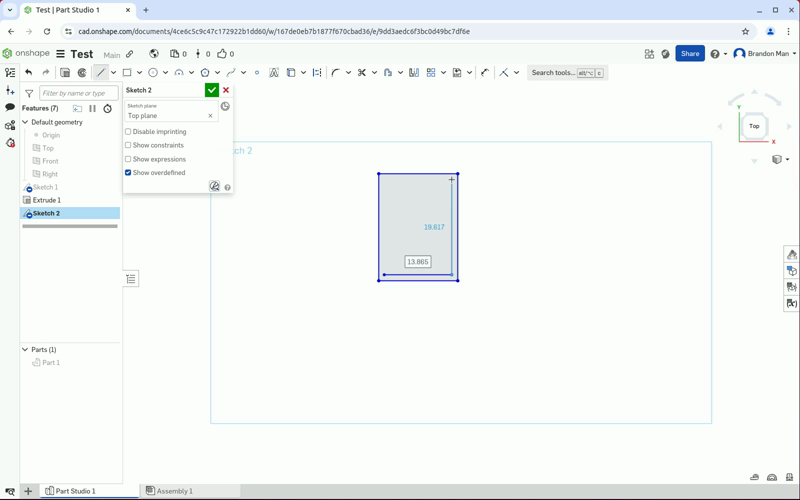
key_up(shift)
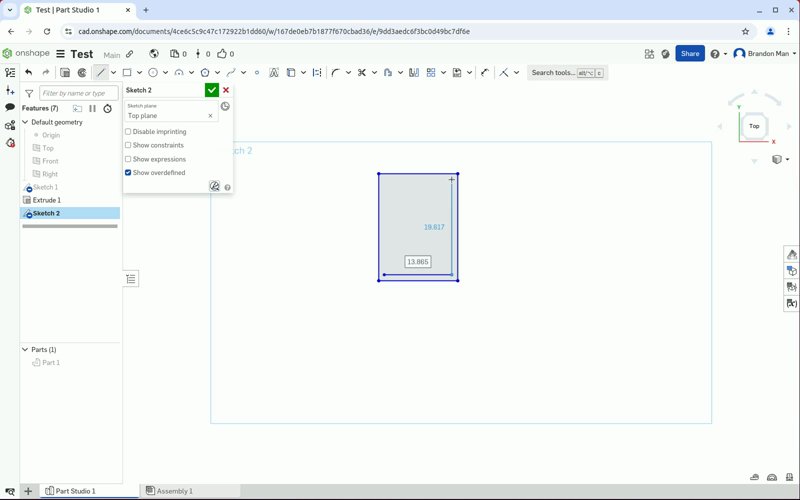
key_down(shift)
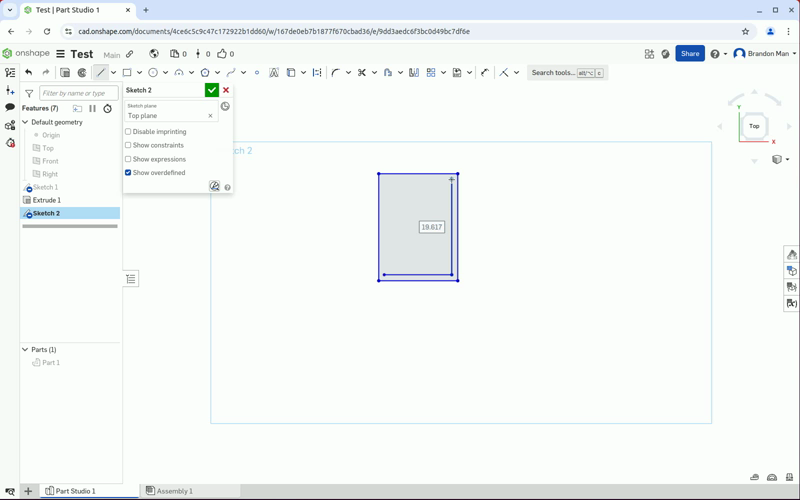
mouse_move(384, 179)
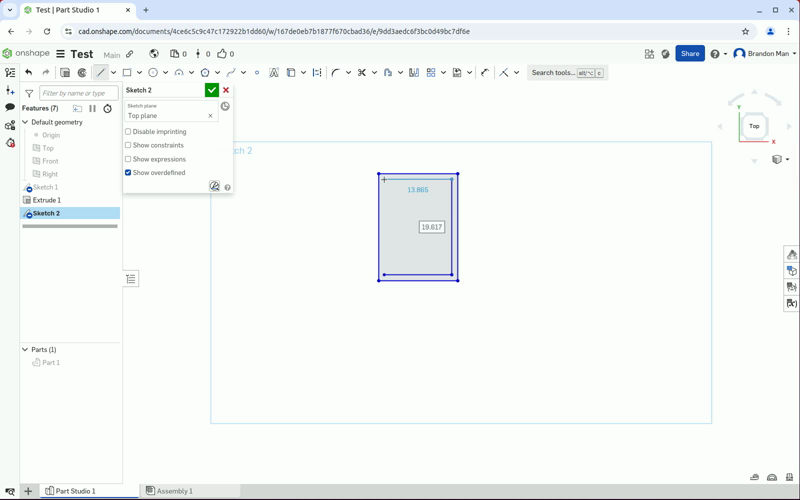
click(384, 179)
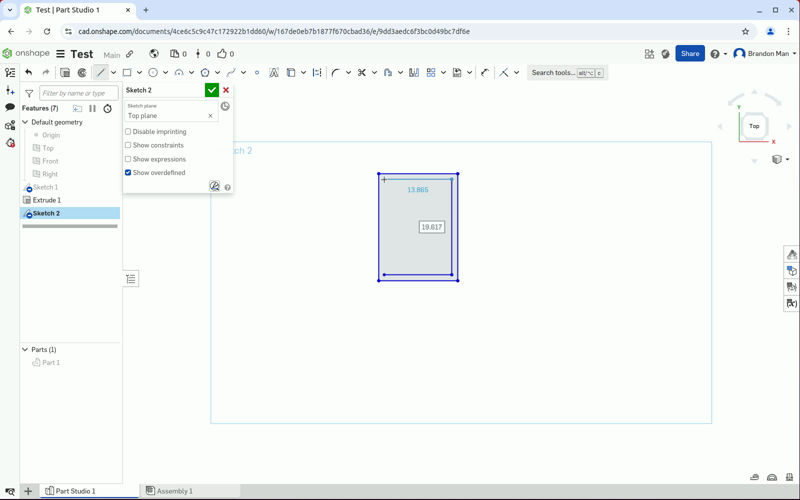
key_up(shift)
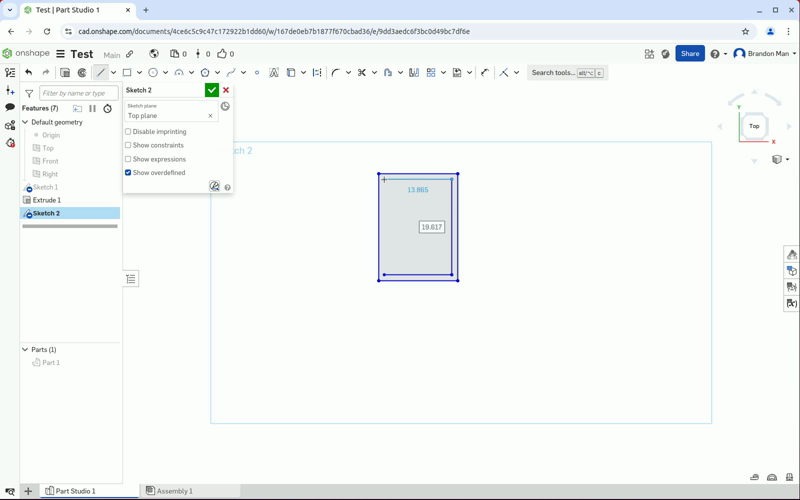
key_down(shift)
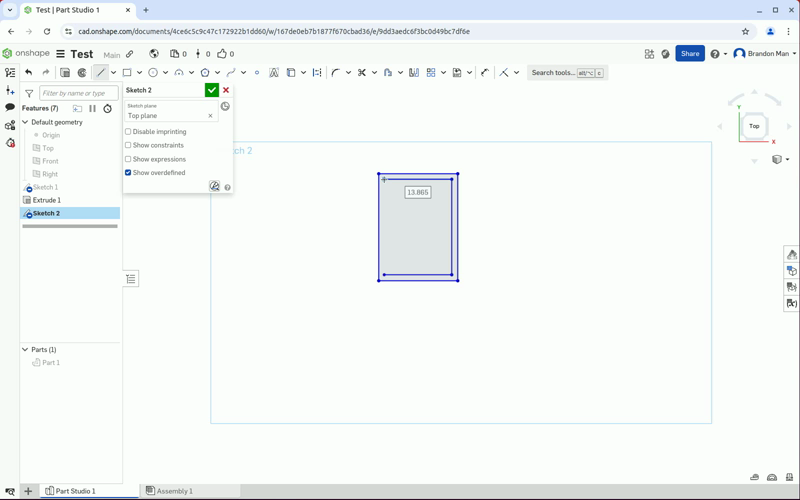
mouse_move(384, 274)
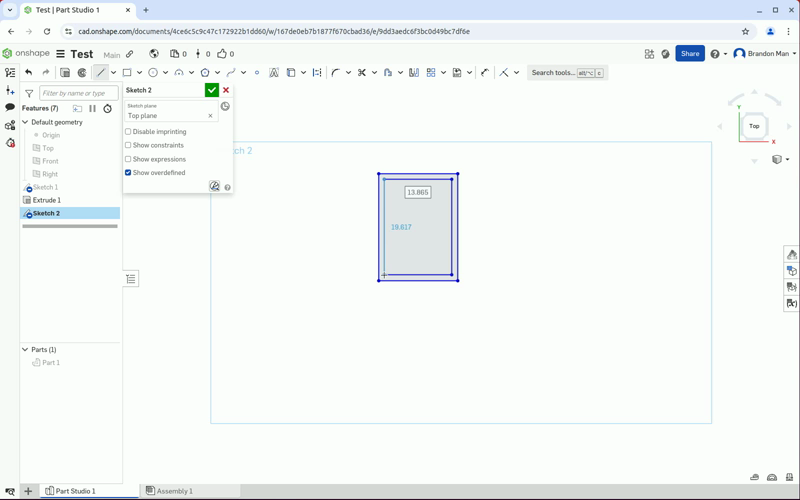
key_up(shift)
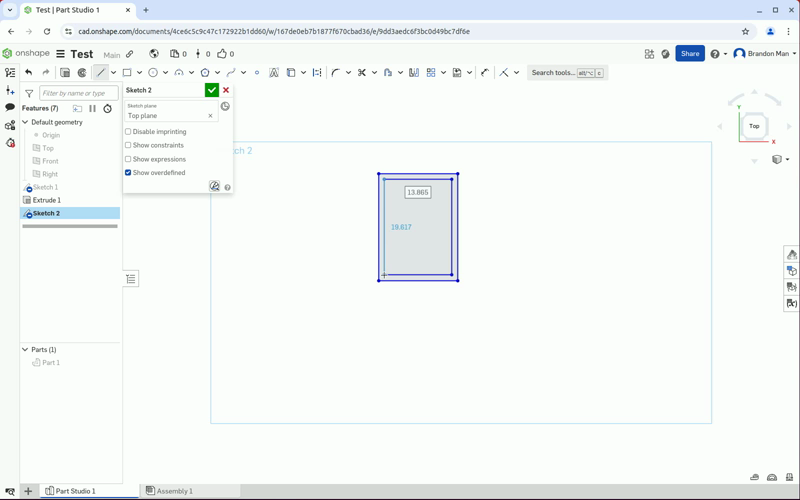
click(384, 274)
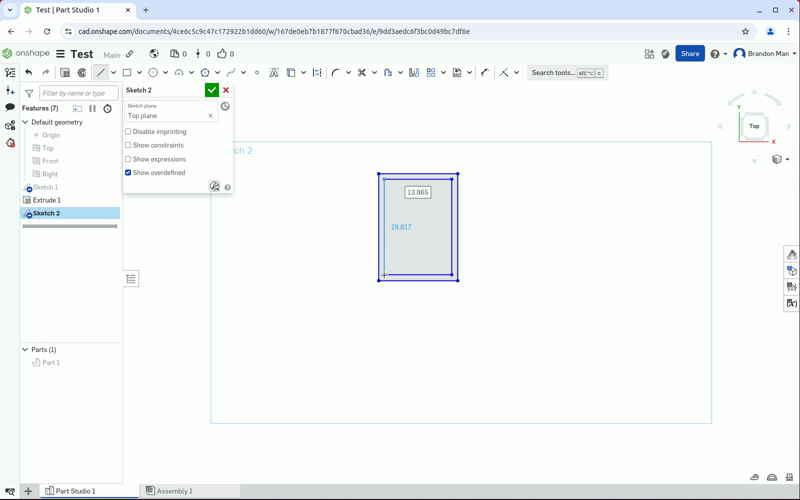
key(esc)
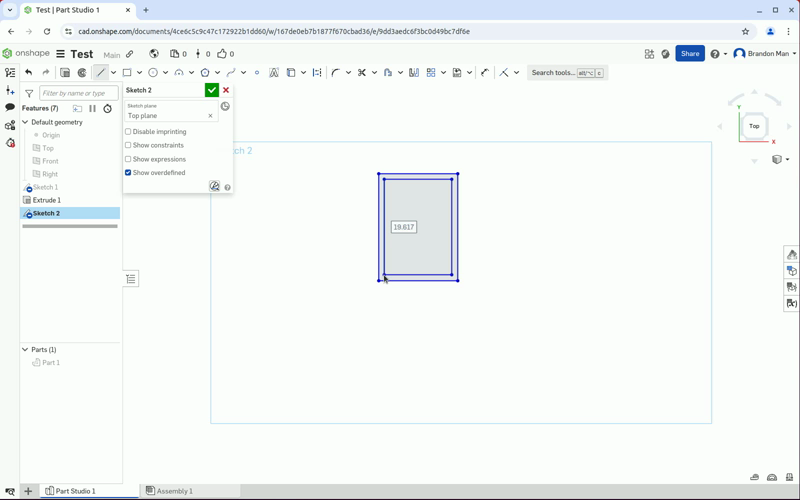
mouse_move(382, 242)
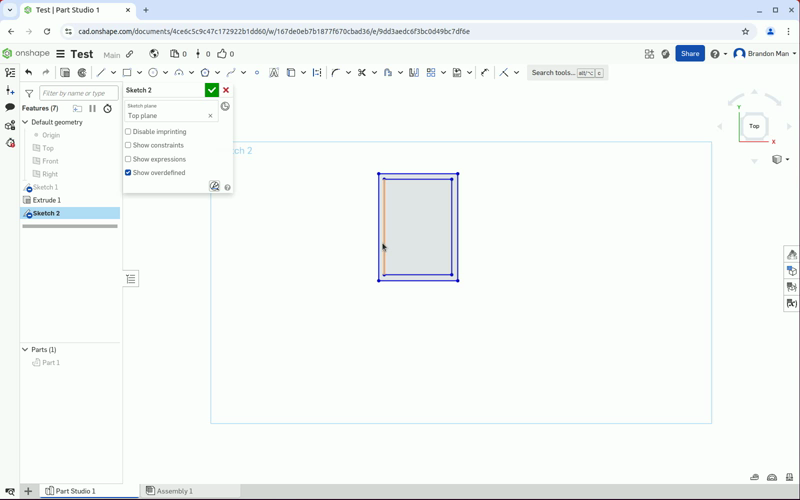
click(382, 242)
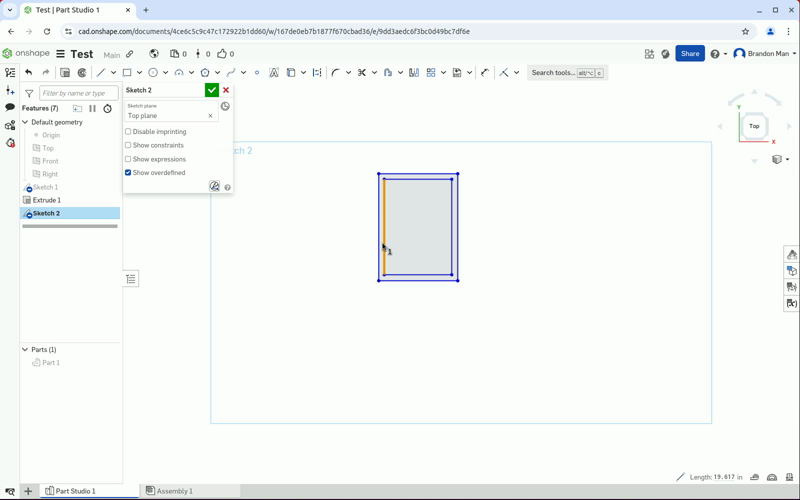
mouse_move(73, 352)
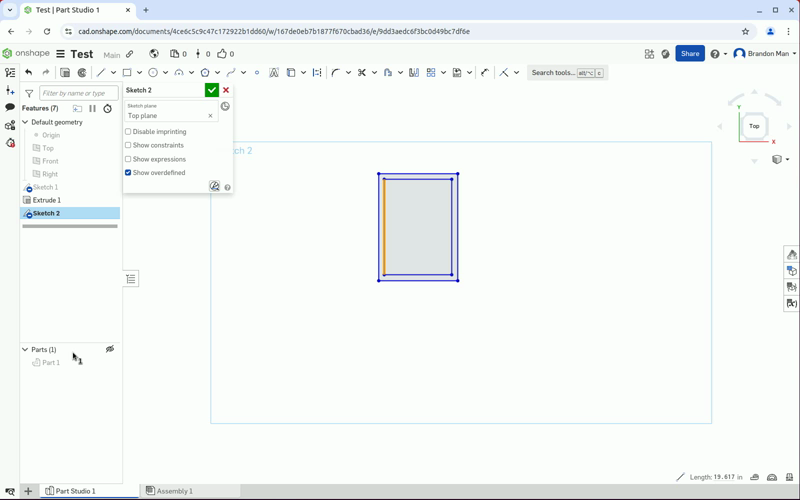
key(shift+y)
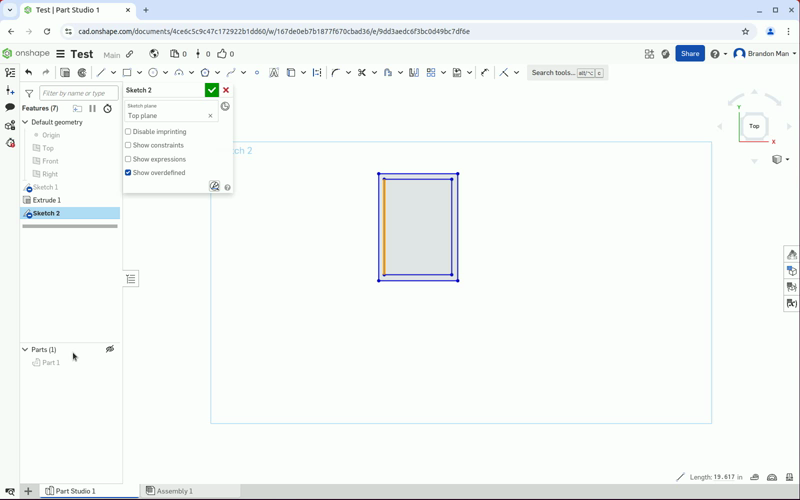
key(shift+e)
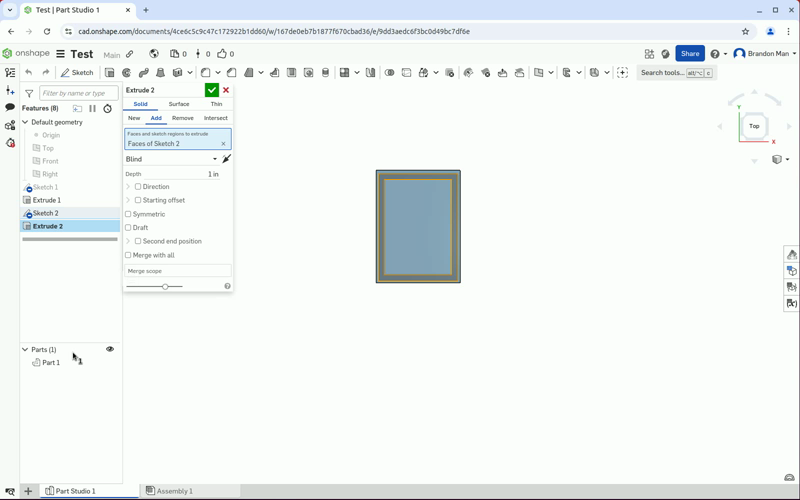
mouse_move(143, 106)
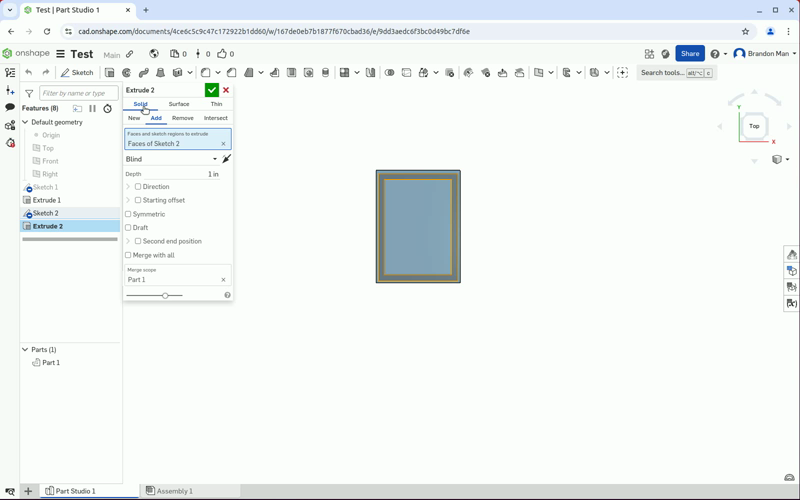
click(143, 106)
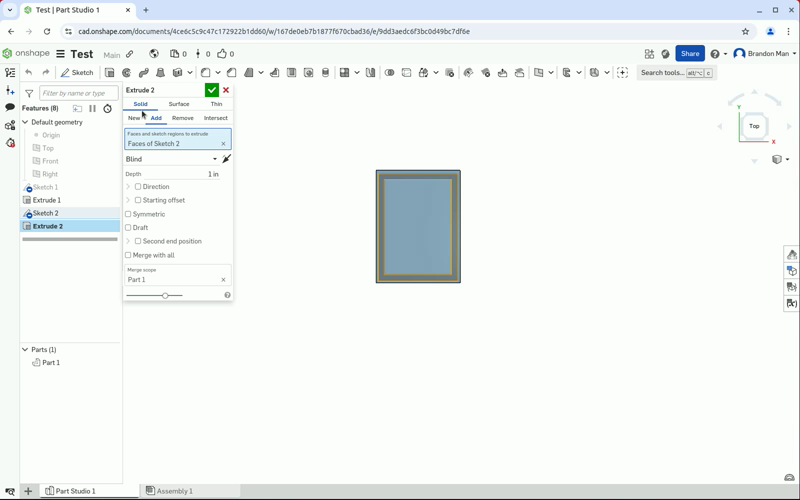
mouse_move(137, 120)
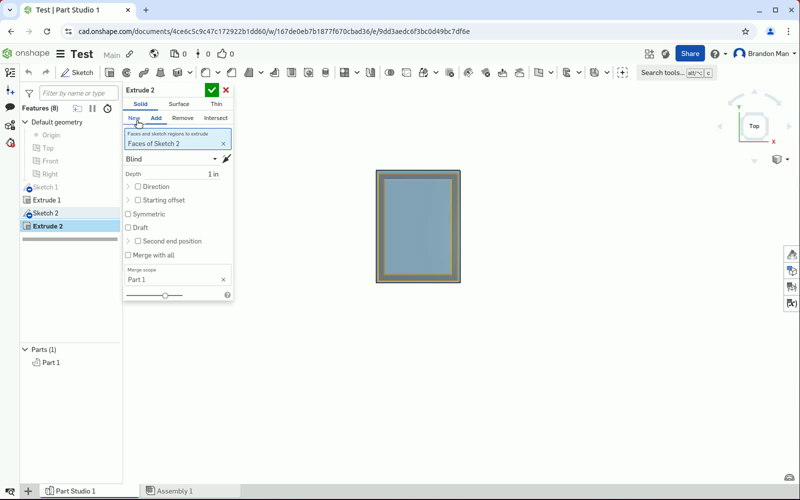
click(137, 120)
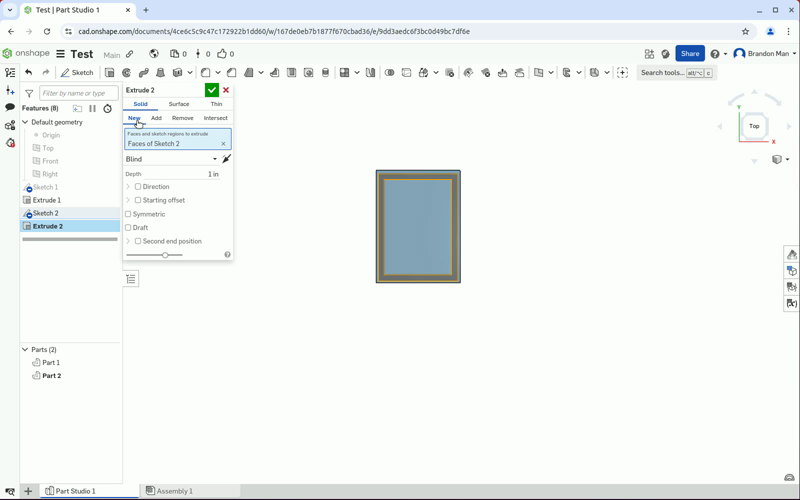
key(tab, 4)
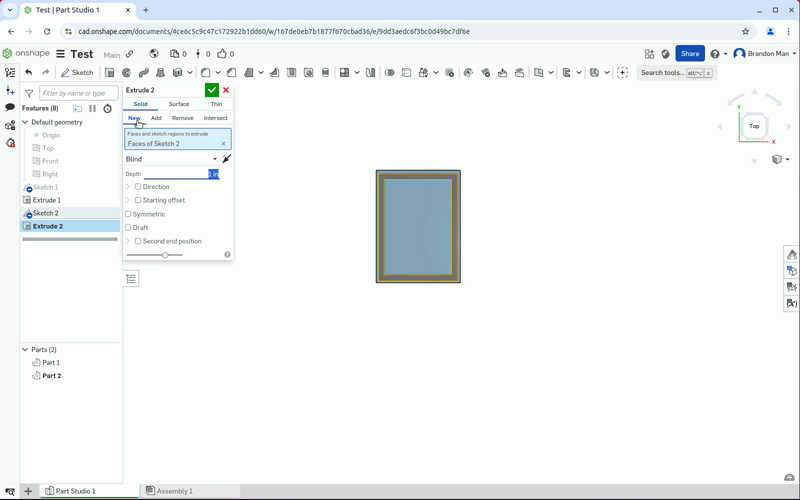
text(1.204)
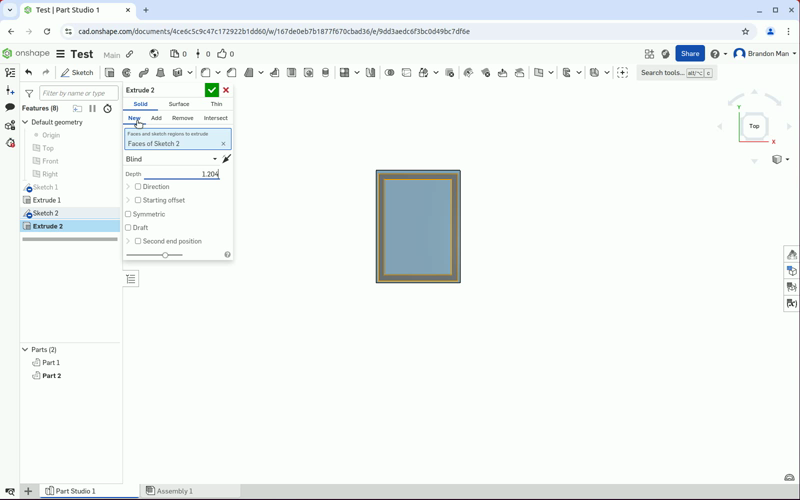
key(enter)
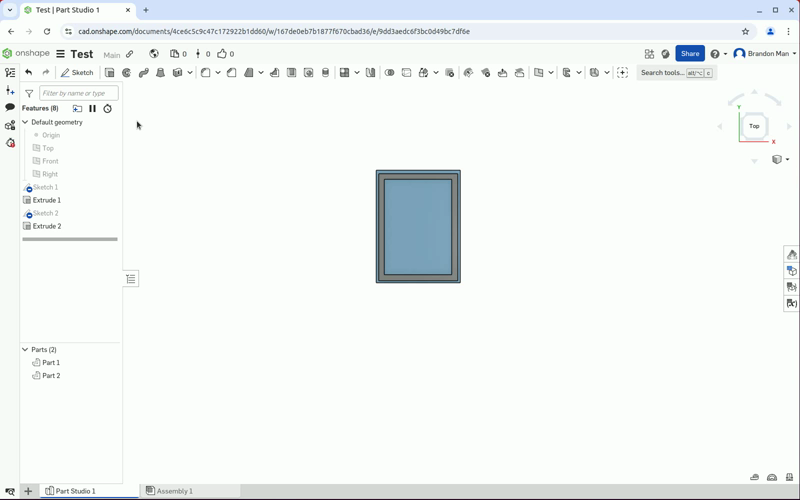
key(shift+h)
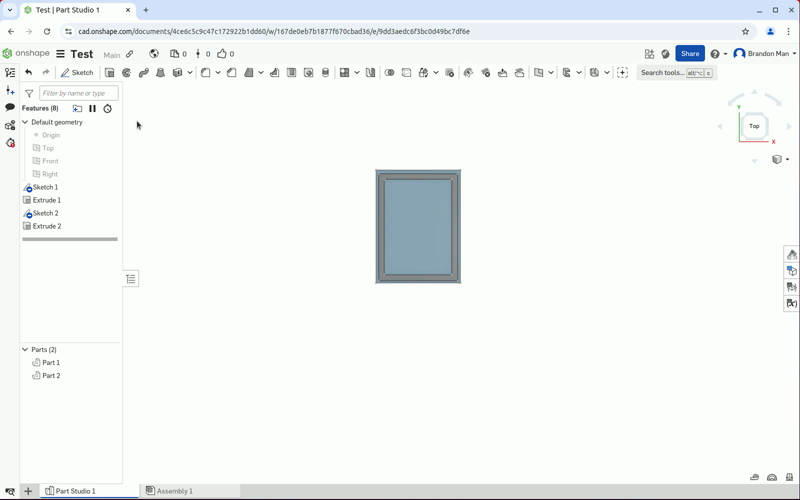
key(shift+h)
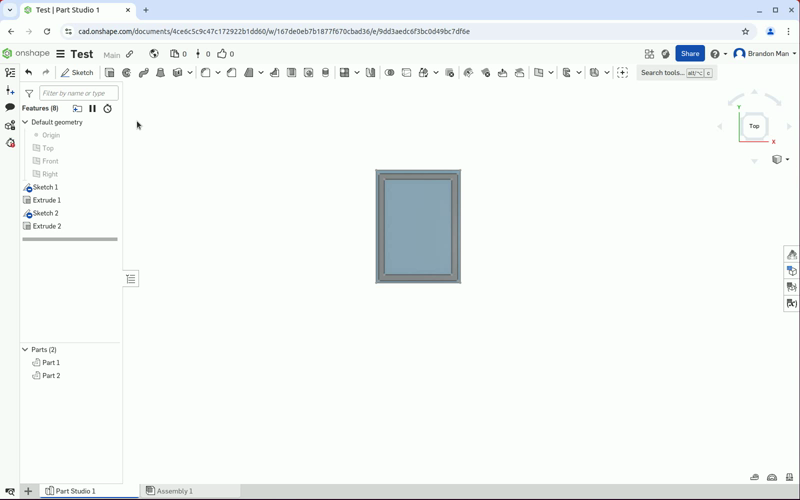
key(shift+7)
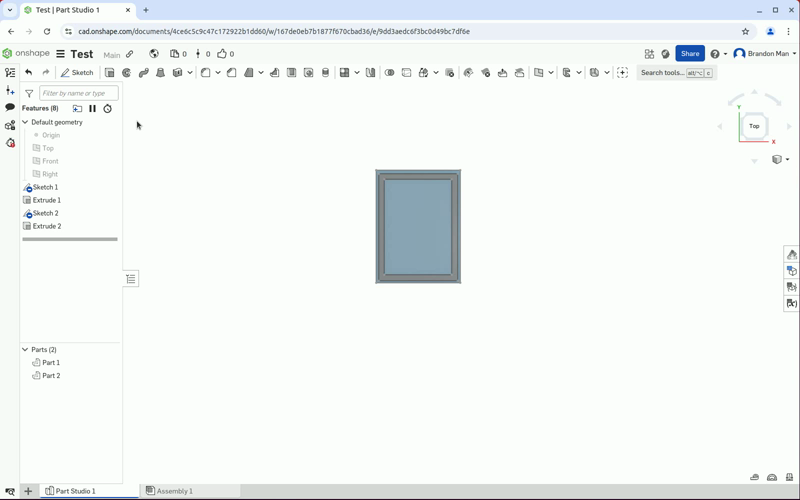
key(up, 3)
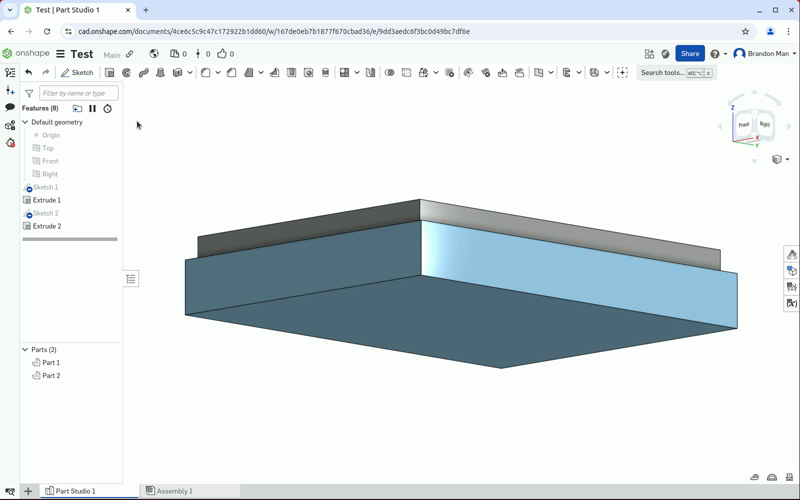
key(left, 3)
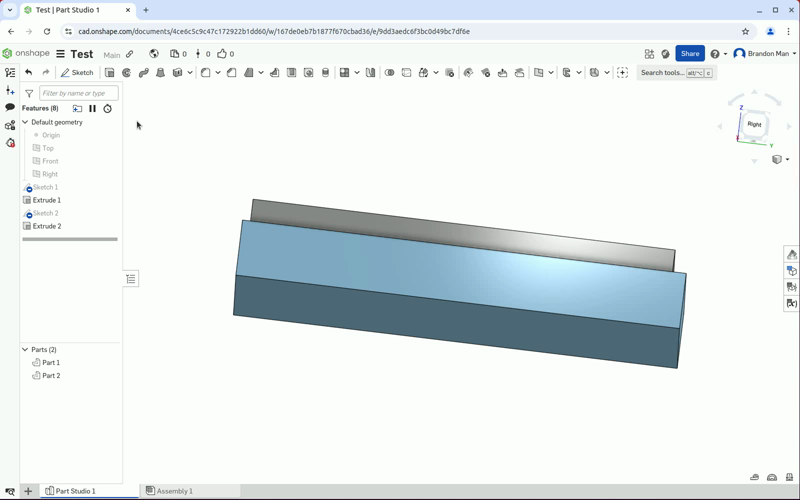
key(right, 3)
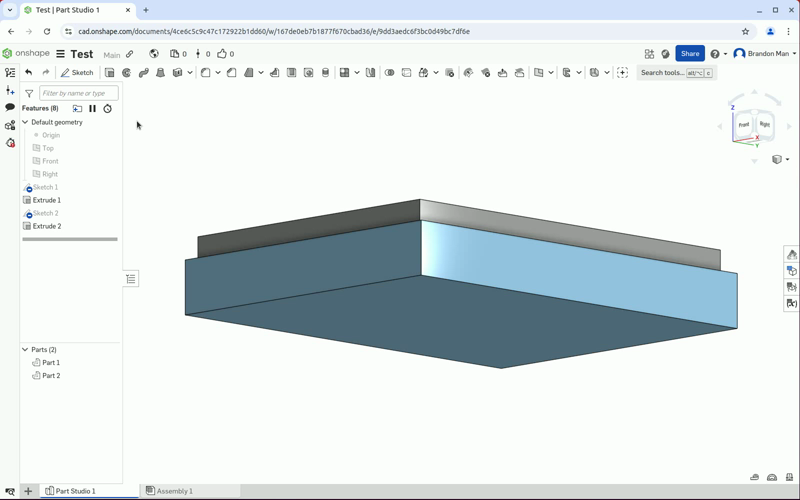
key(down, 3)
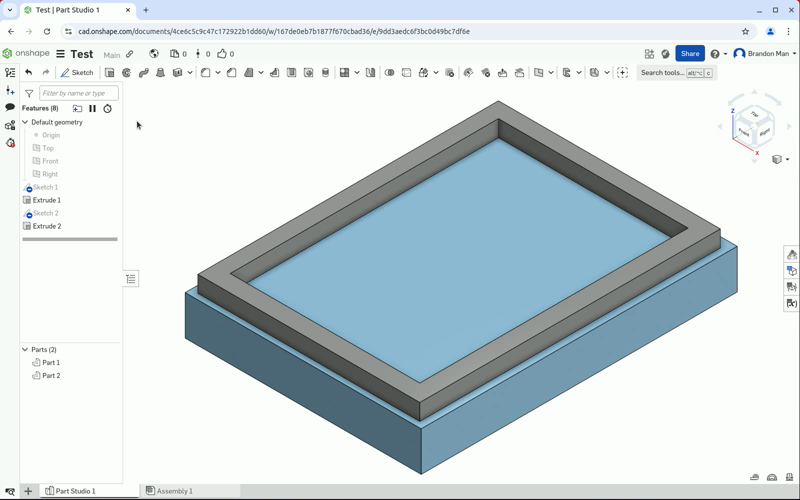
mouse_move(73, 189)
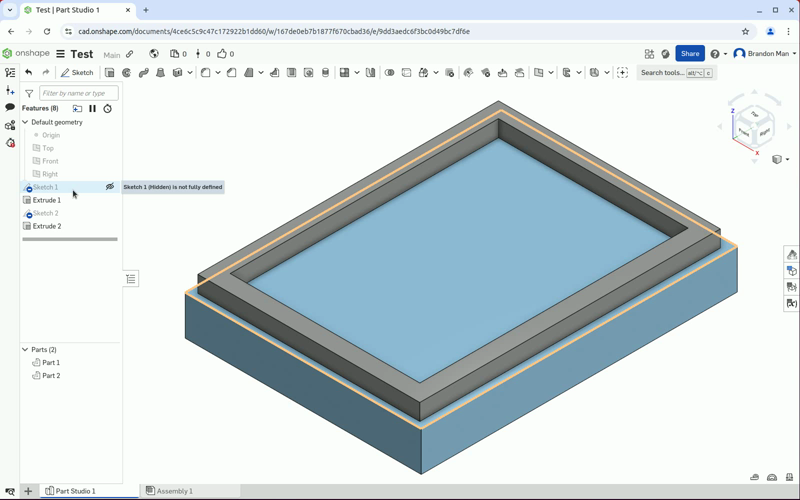
click(73, 189)